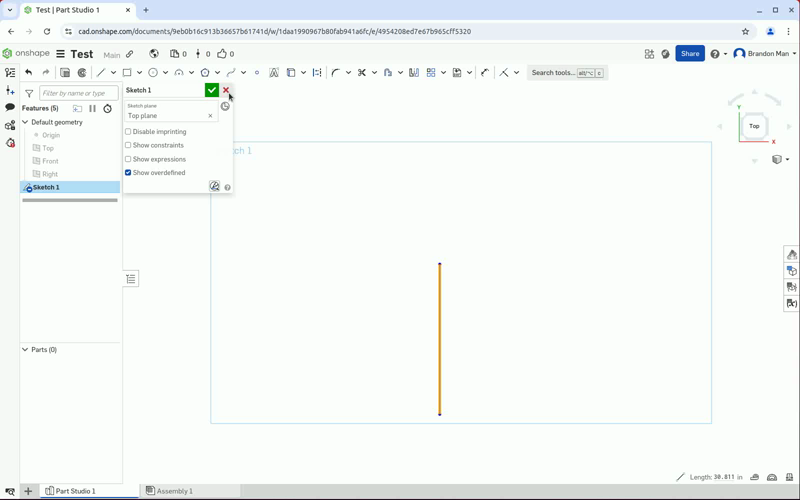
key(shift+h)
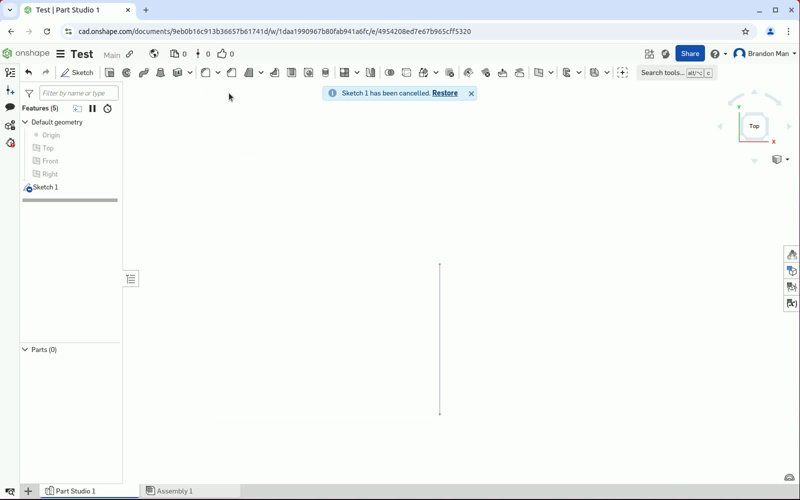
key(shift+s)
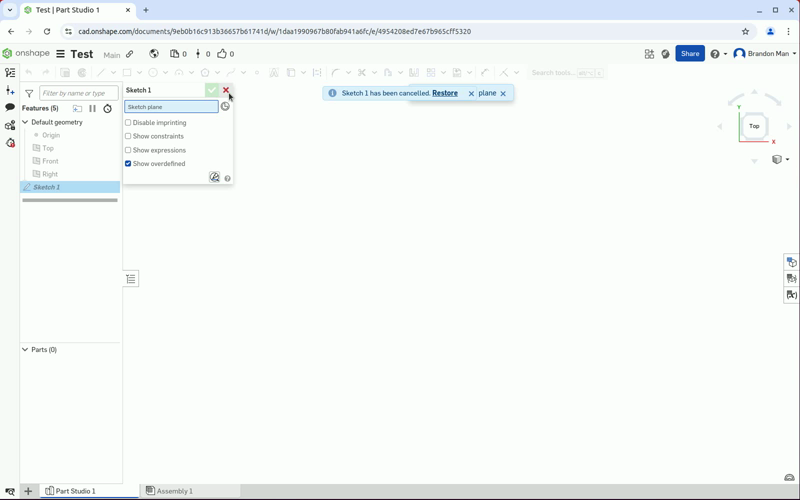
mouse_move(73, 150)
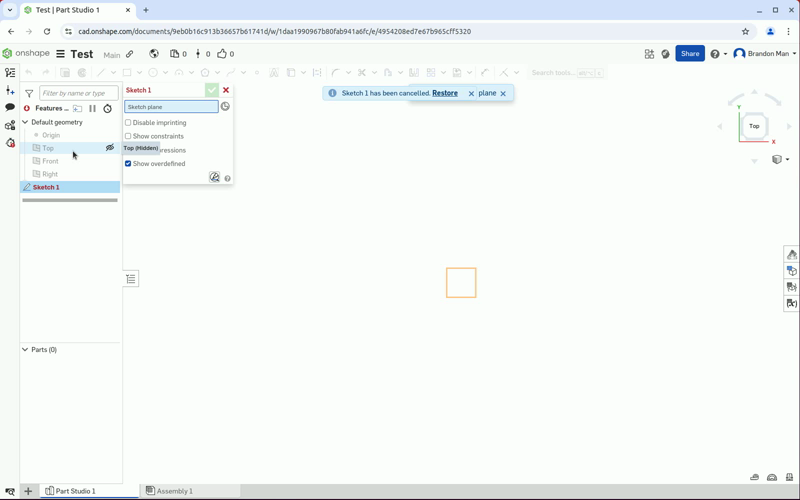
click(73, 150)
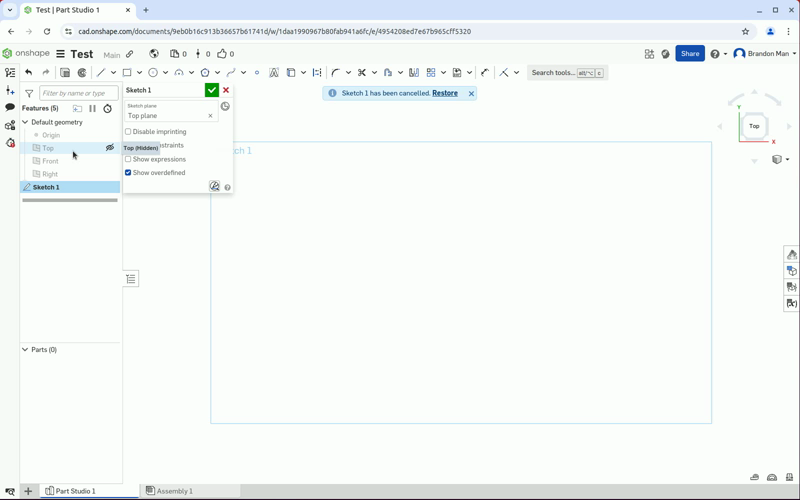
mouse_move(73, 352)
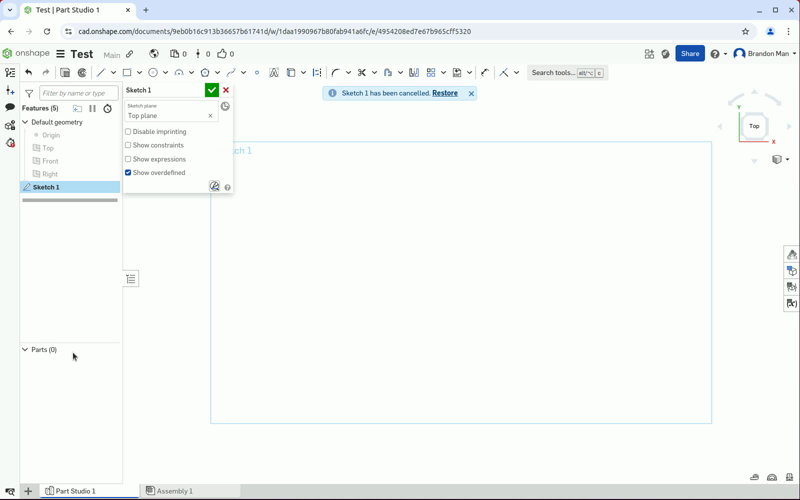
key(y)
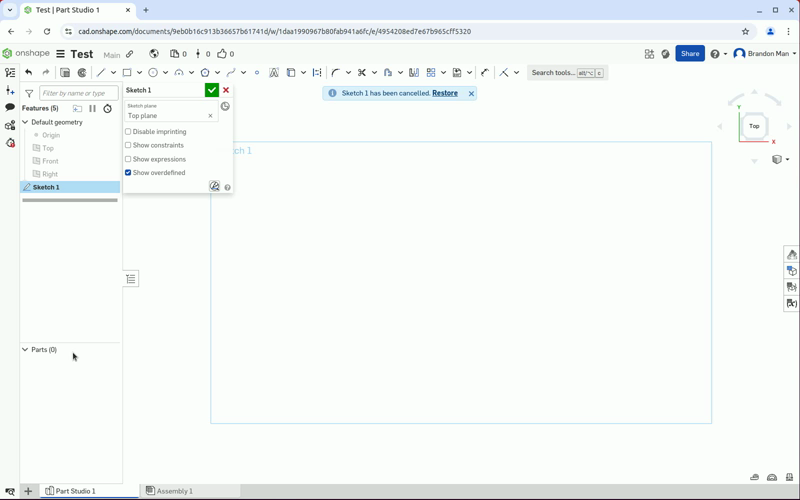
key(l)
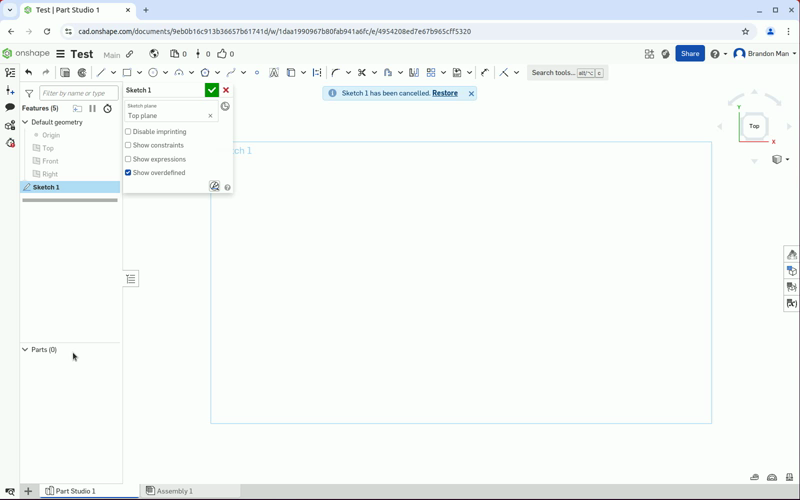
key_down(shift)
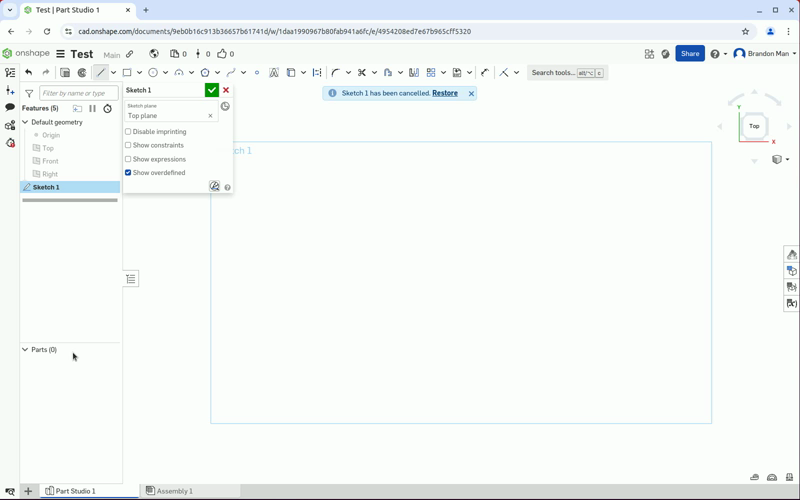
mouse_move(348, 369)
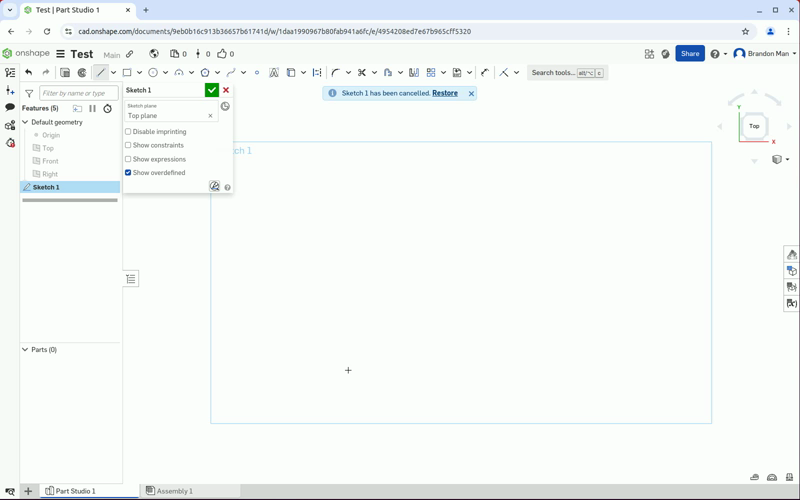
click(348, 369)
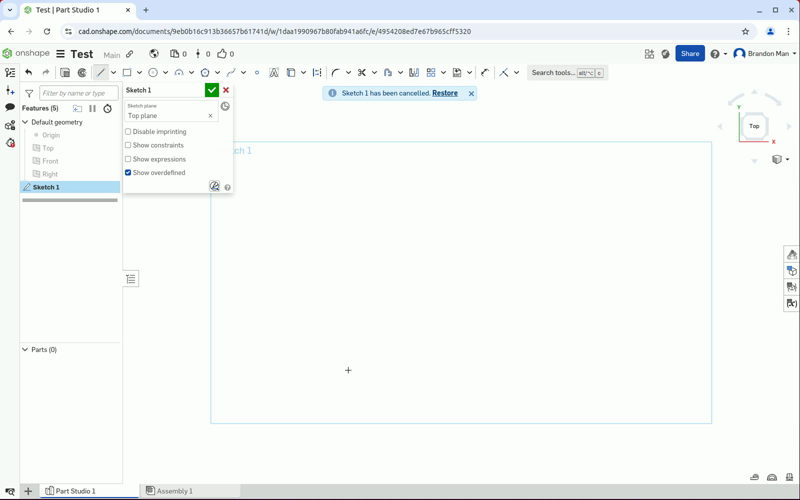
key_up(shift)
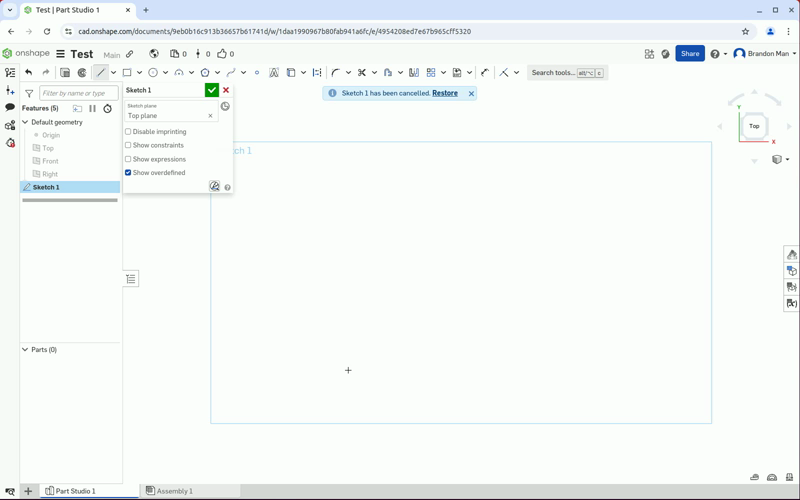
key_down(shift)
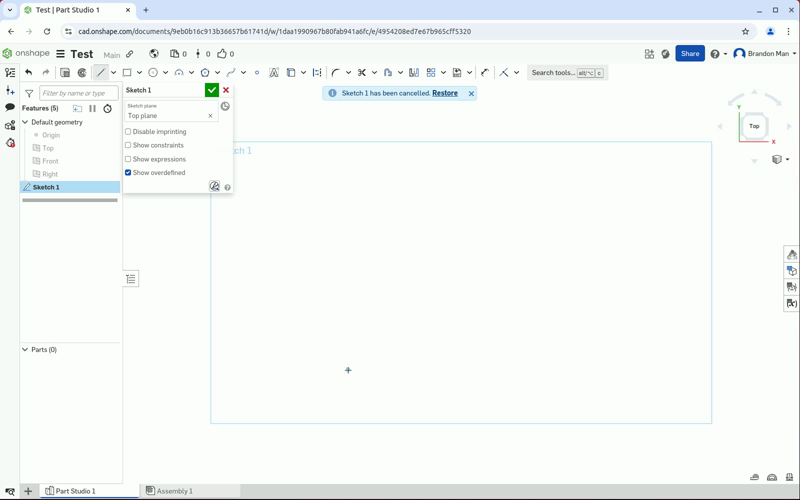
mouse_move(562, 369)
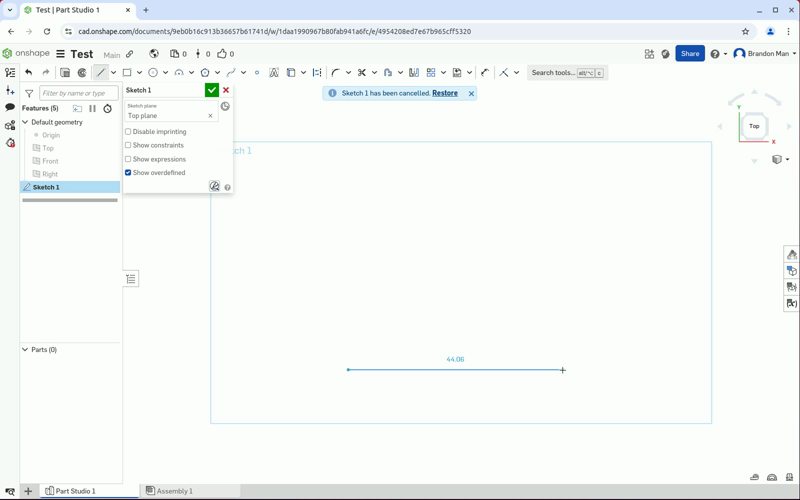
click(562, 369)
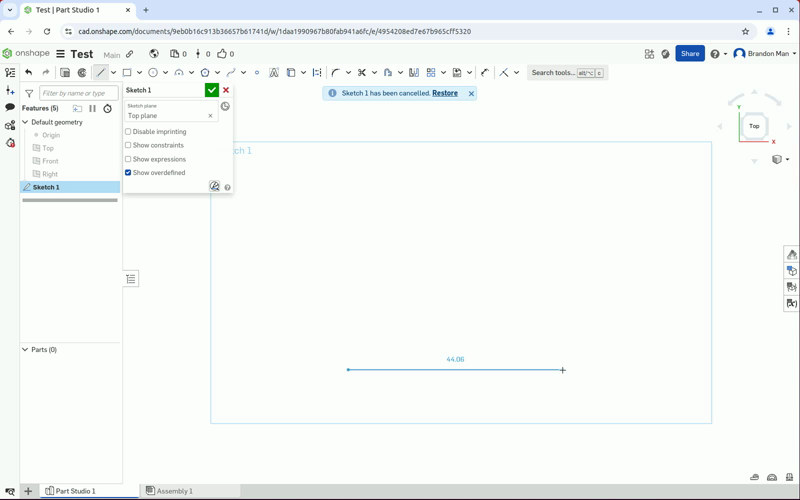
key_up(shift)
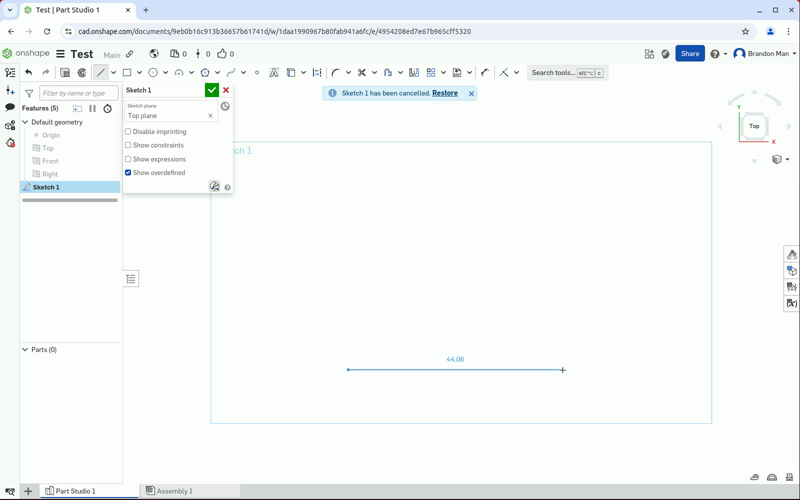
key_down(shift)
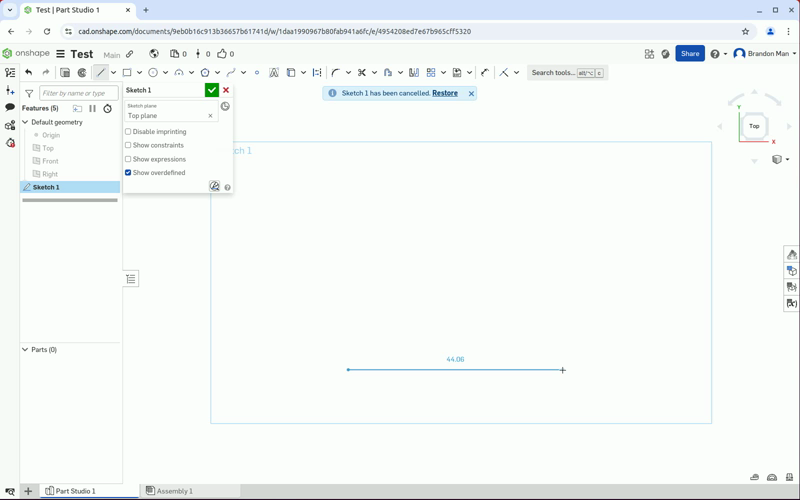
mouse_move(562, 295)
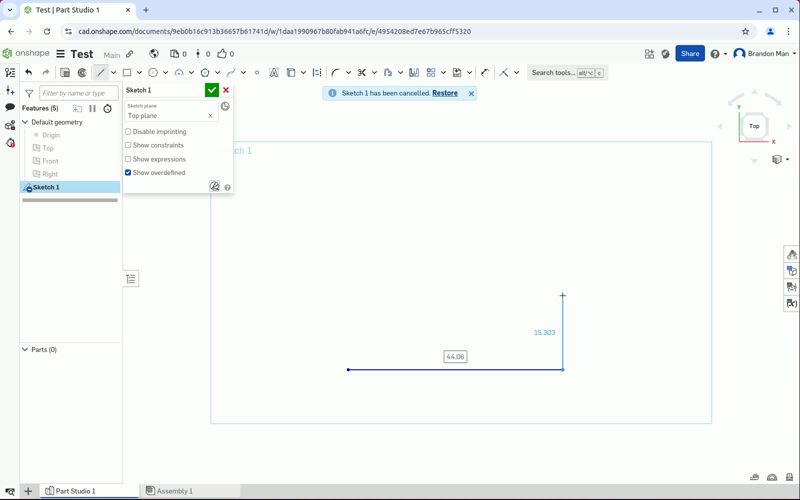
click(562, 295)
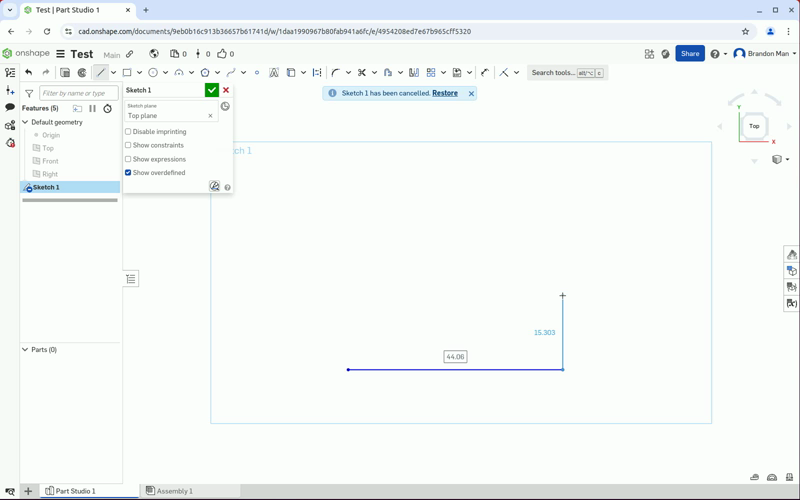
key_up(shift)
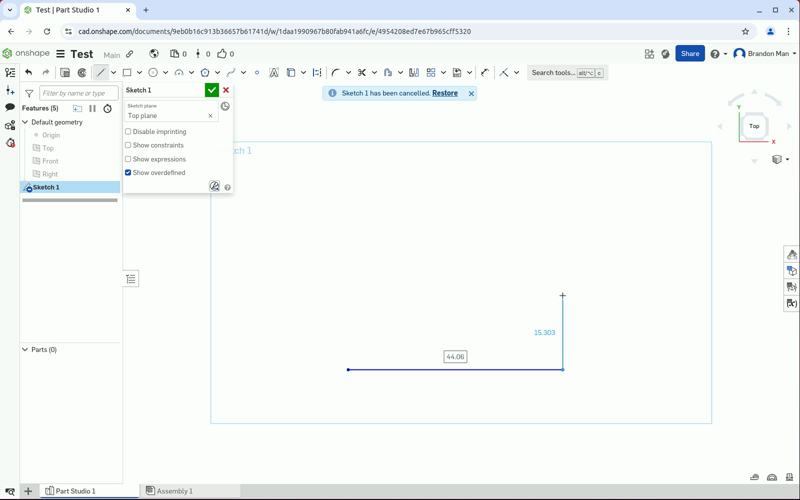
key_down(shift)
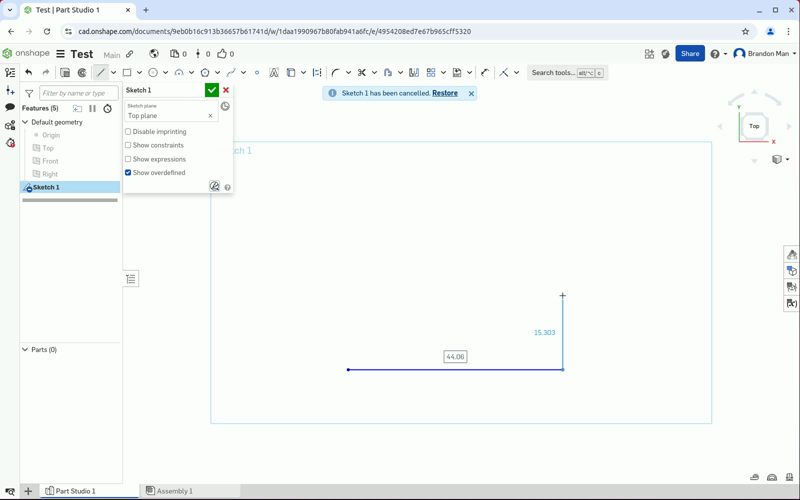
mouse_move(348, 295)
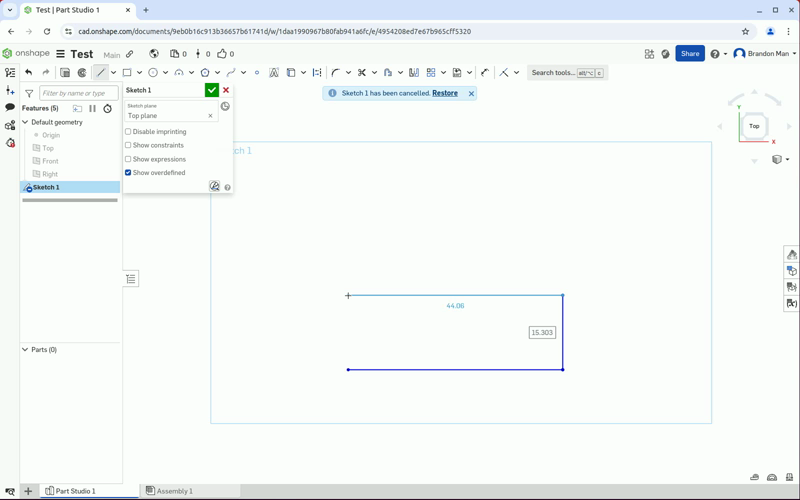
click(348, 295)
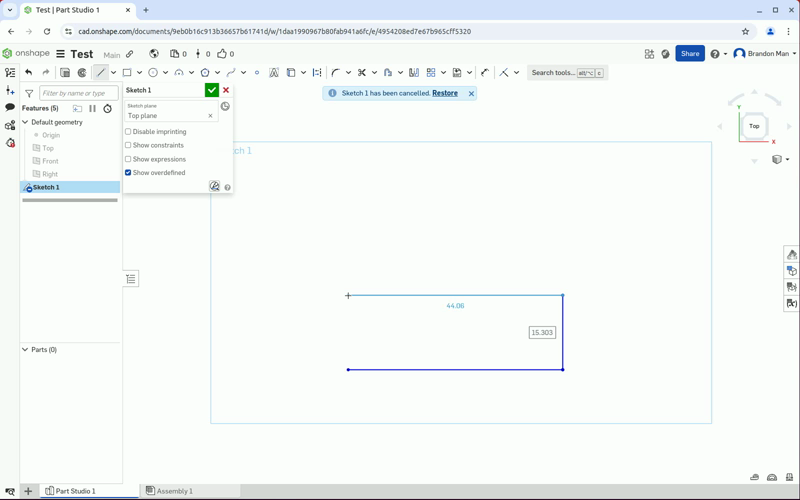
key_up(shift)
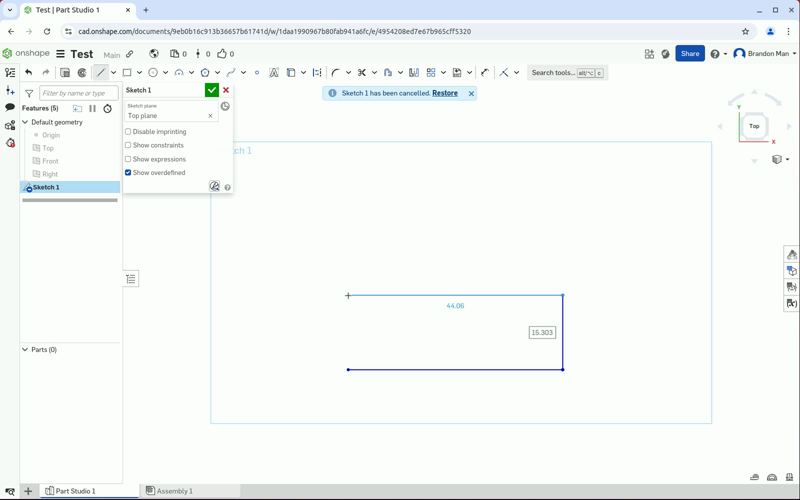
key_down(shift)
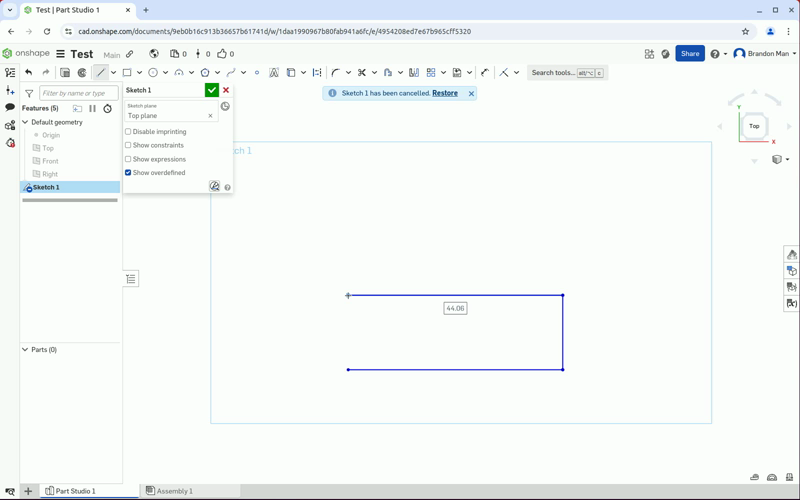
mouse_move(348, 369)
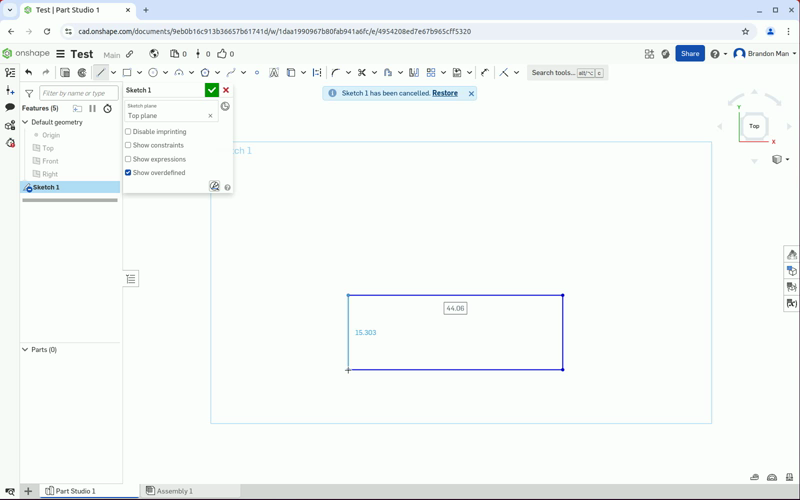
key_up(shift)
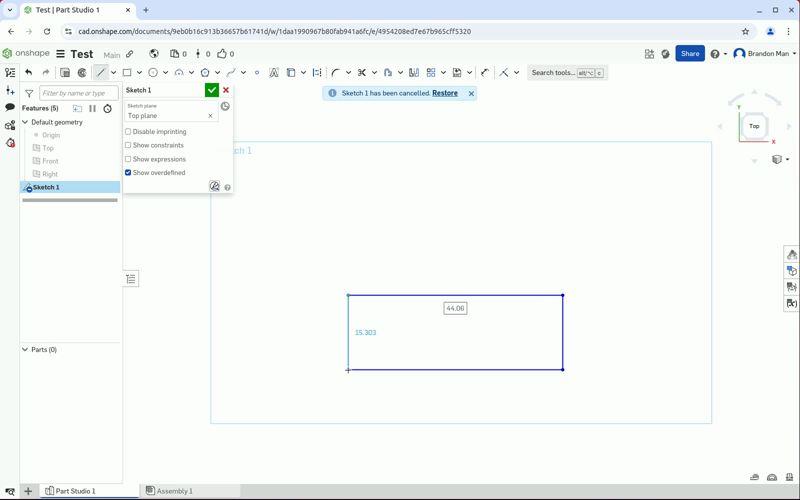
click(348, 369)
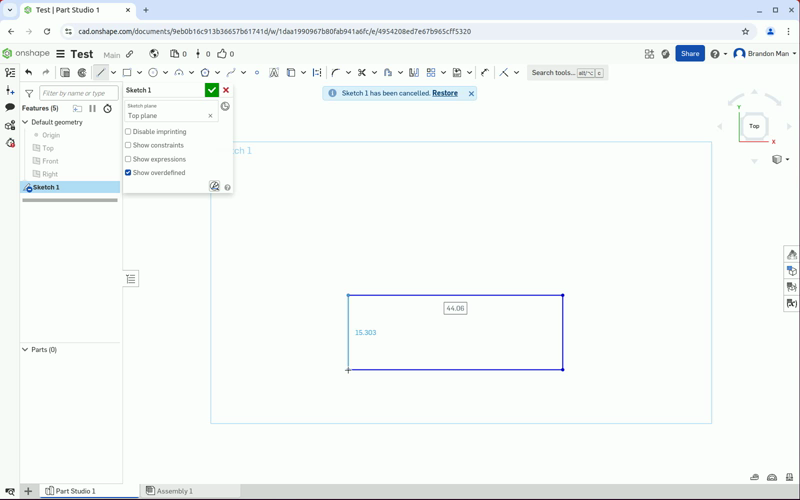
key(esc)
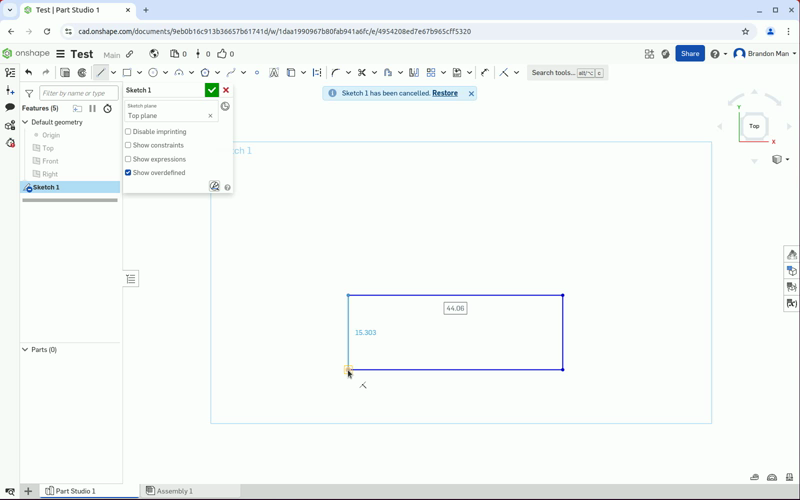
mouse_move(456, 356)
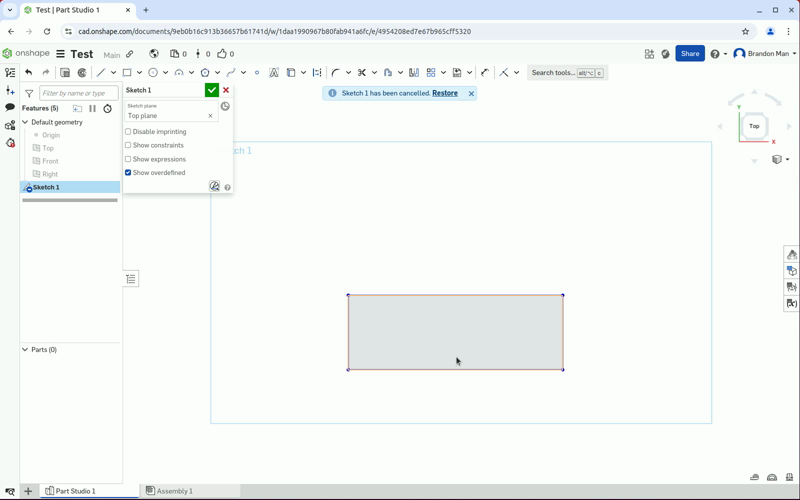
click(456, 356)
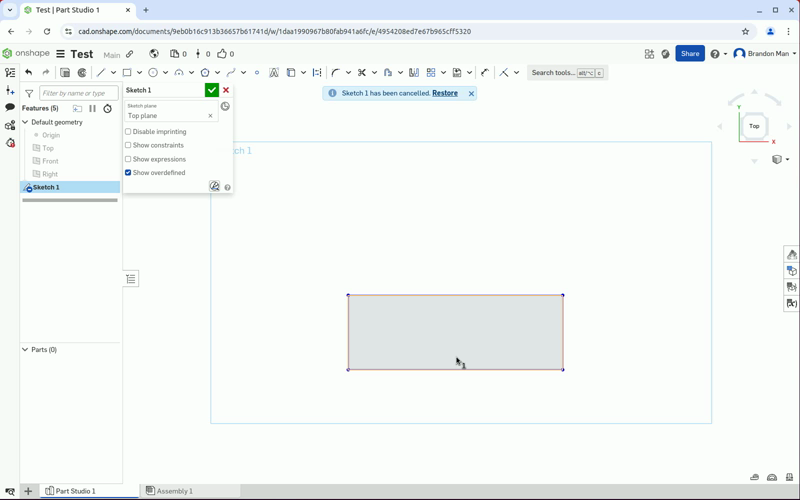
mouse_move(73, 352)
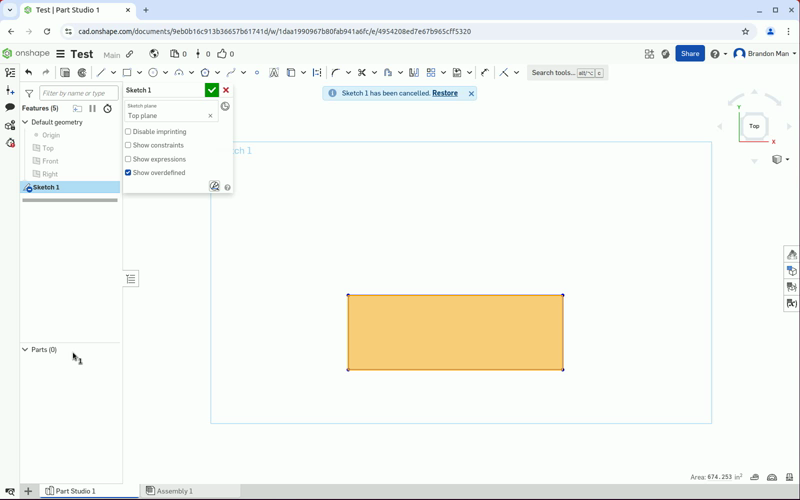
key(shift+y)
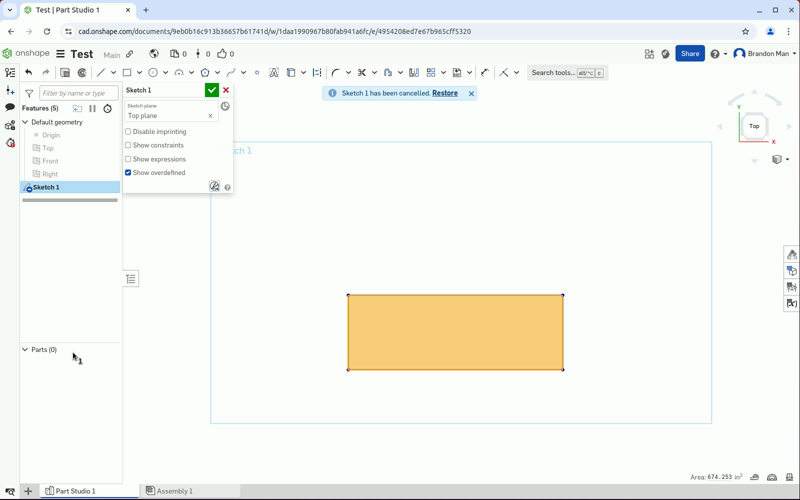
key(shift+e)
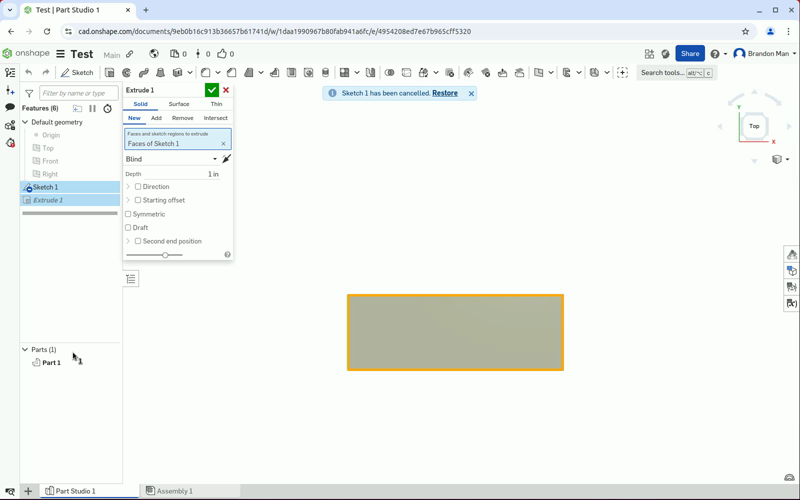
mouse_move(143, 106)
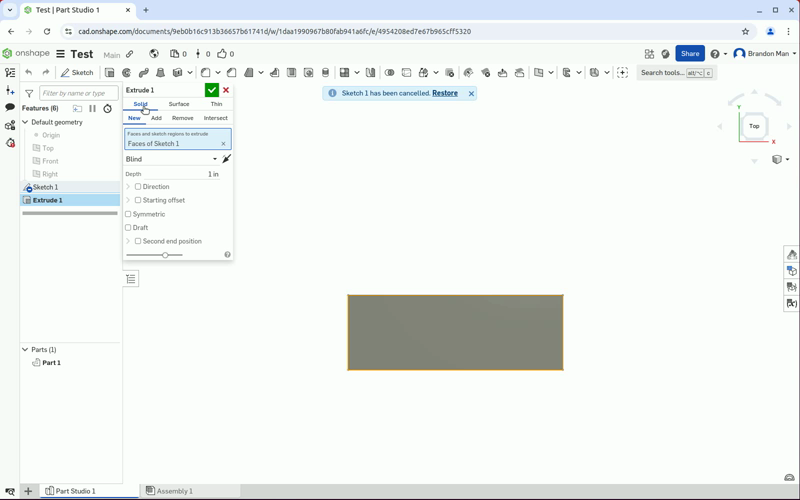
click(143, 106)
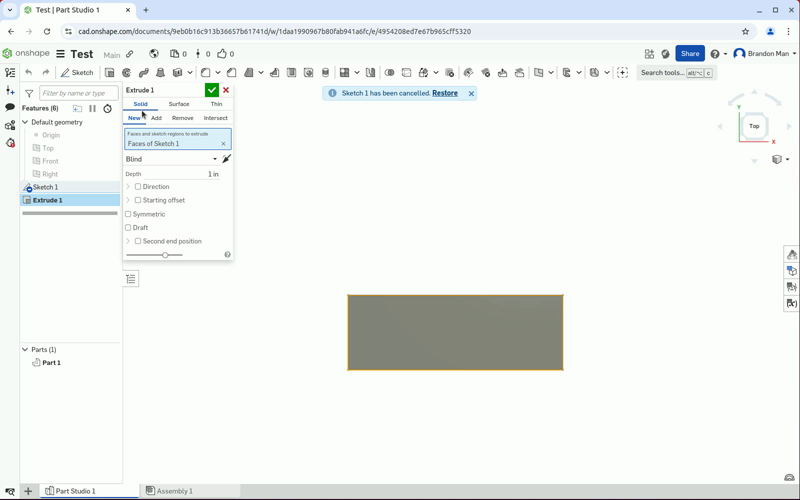
mouse_move(137, 120)
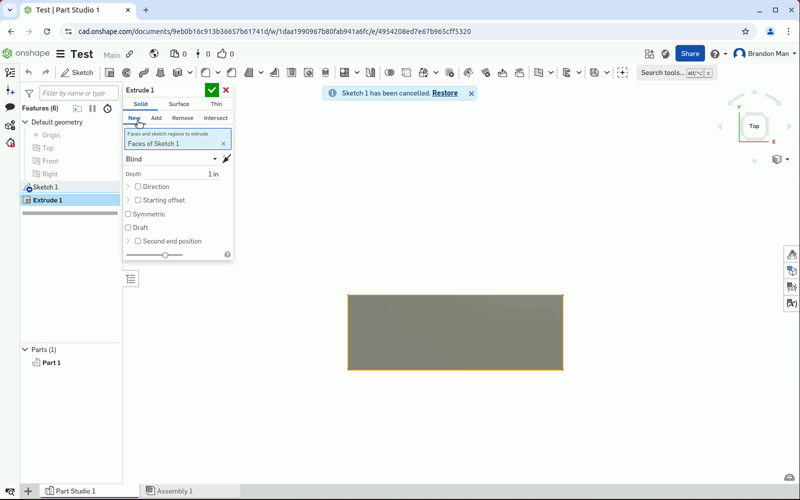
click(137, 120)
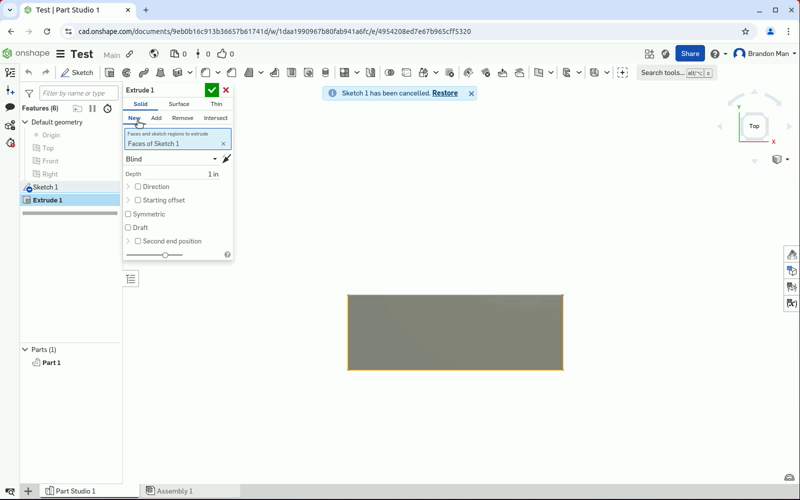
key(tab, 4)
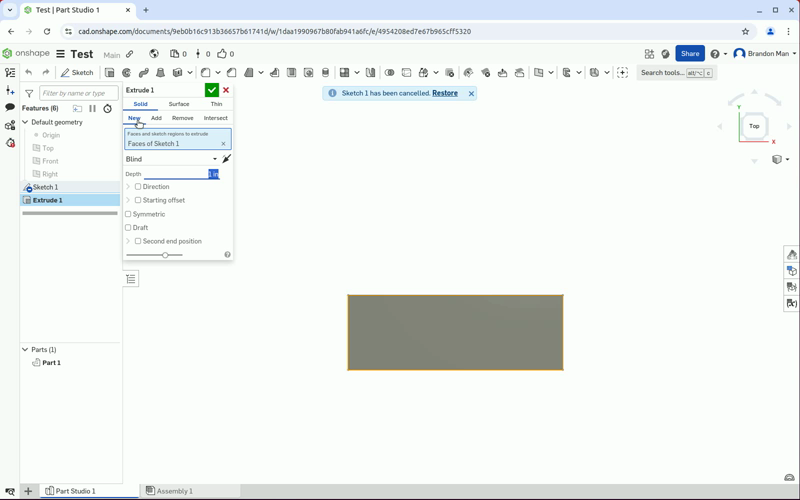
text(3.129)
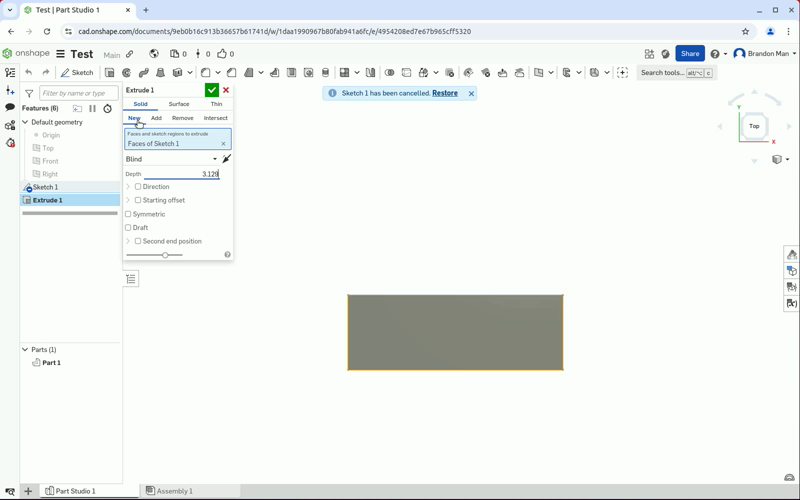
key(enter)
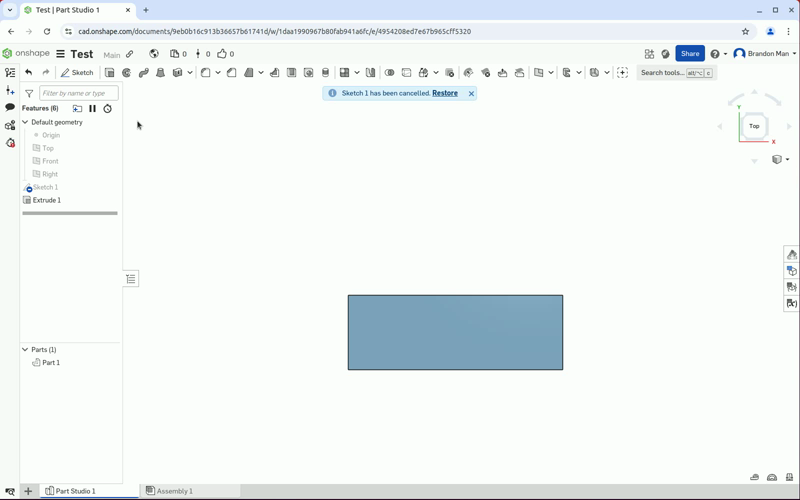
key(shift+h)
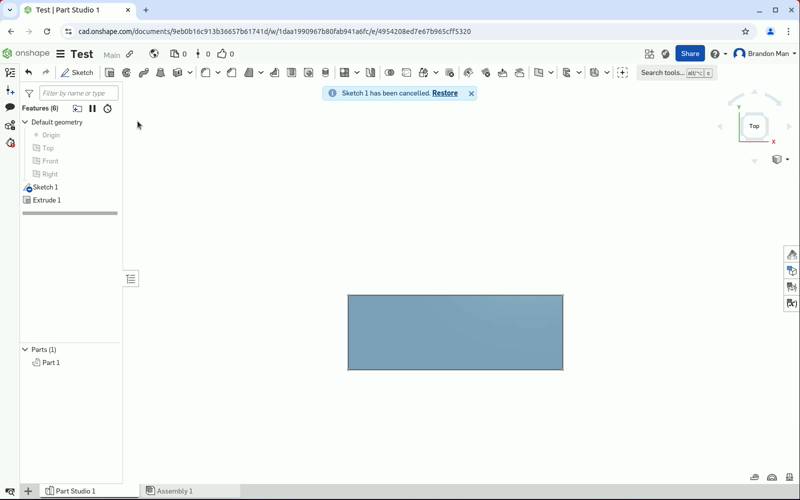
key(shift+h)
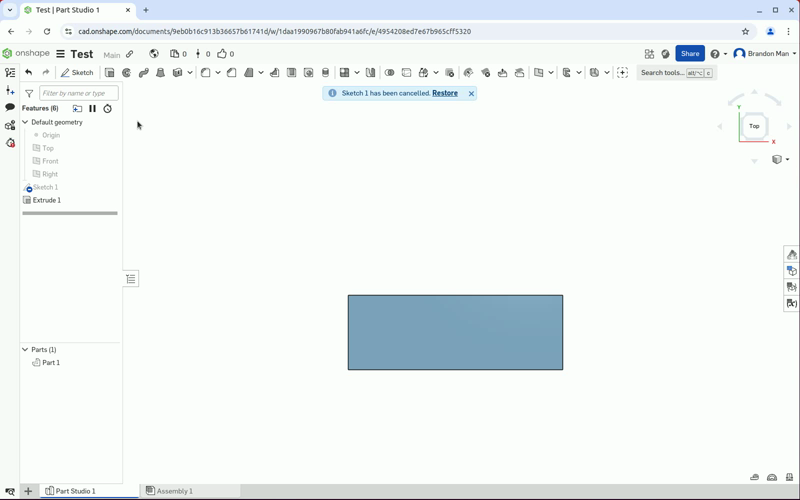
mouse_move(73, 189)
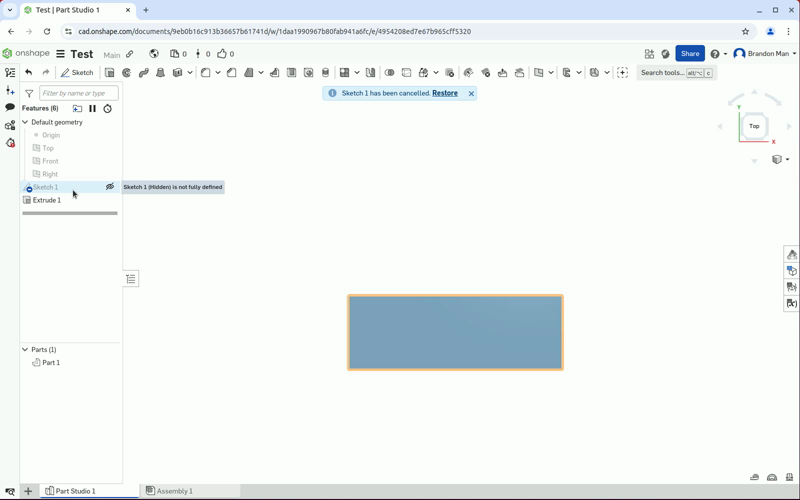
click(73, 189)
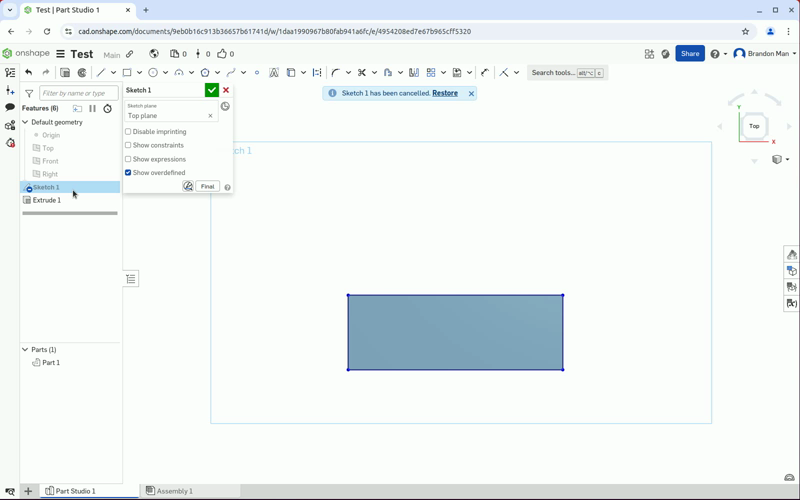
mouse_move(229, 92)
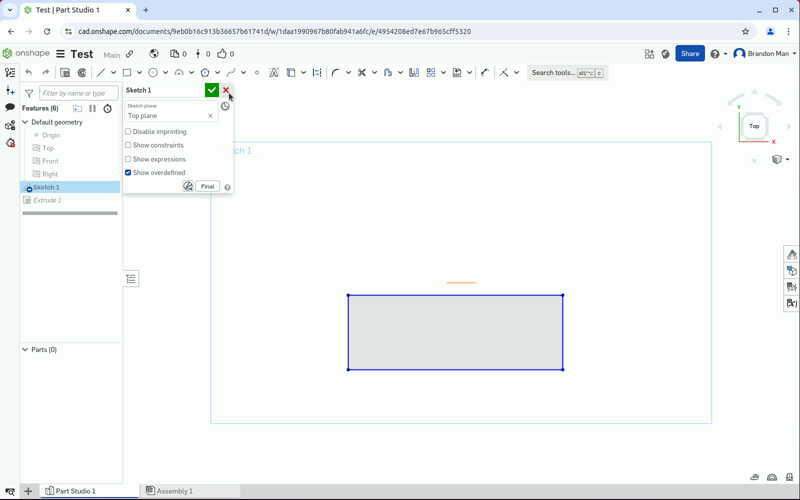
click(229, 92)
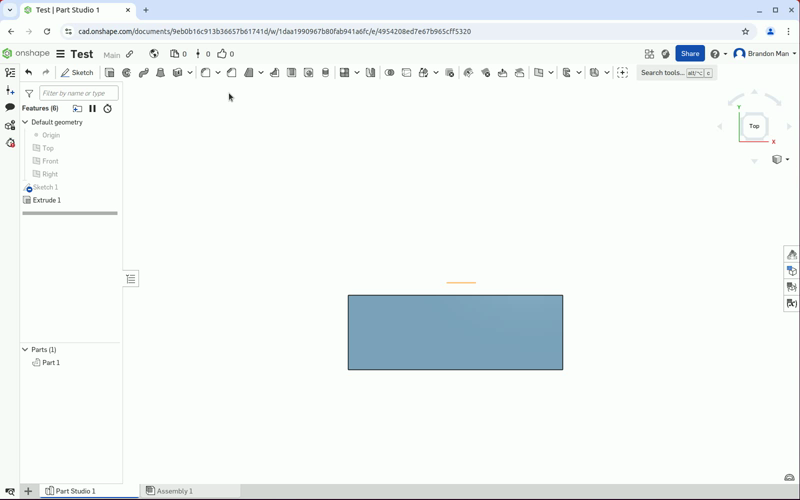
mouse_move(541, 75)
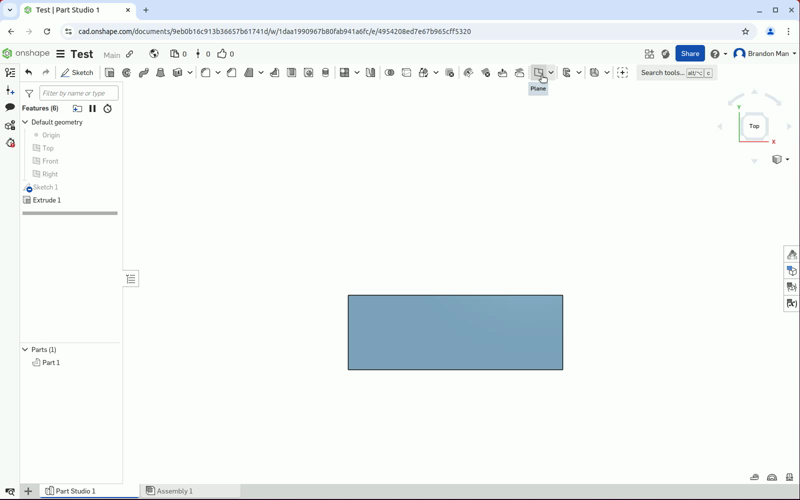
click(541, 75)
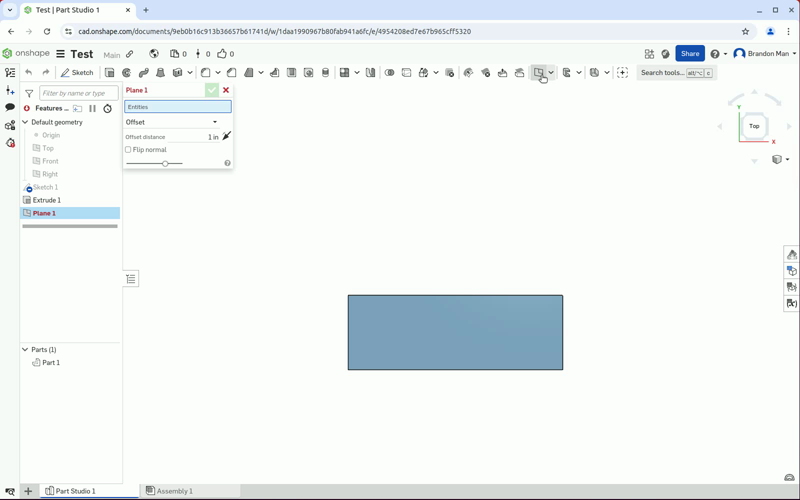
mouse_move(73, 150)
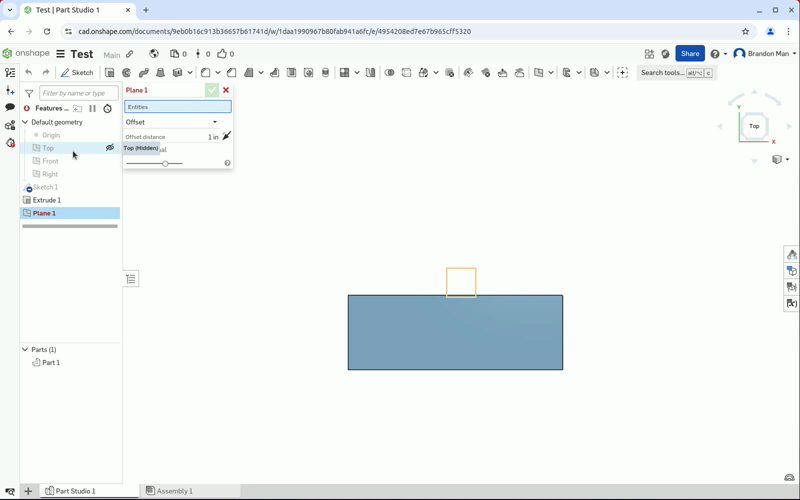
click(73, 150)
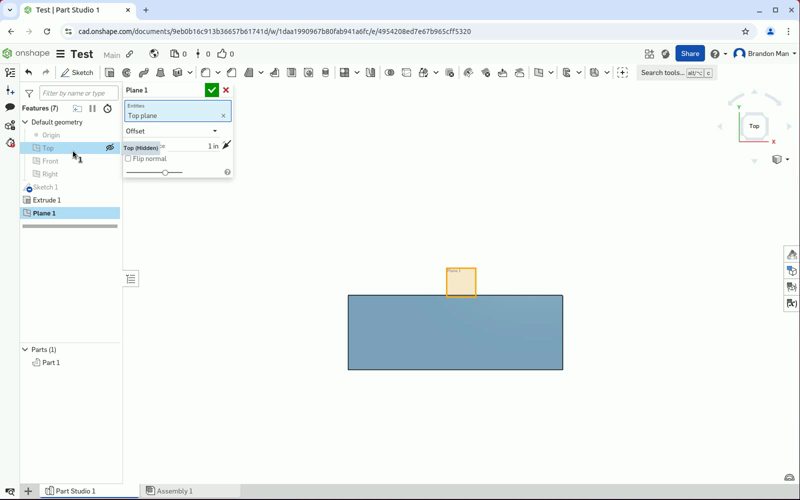
key(tab, 2)
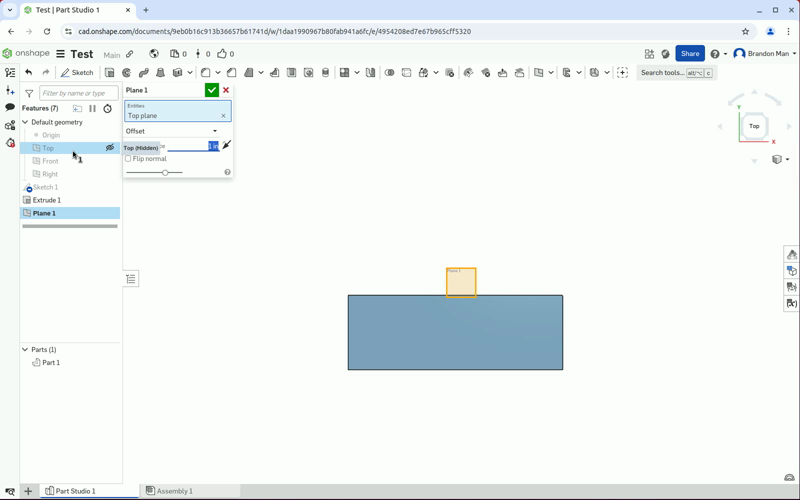
text(3.143)
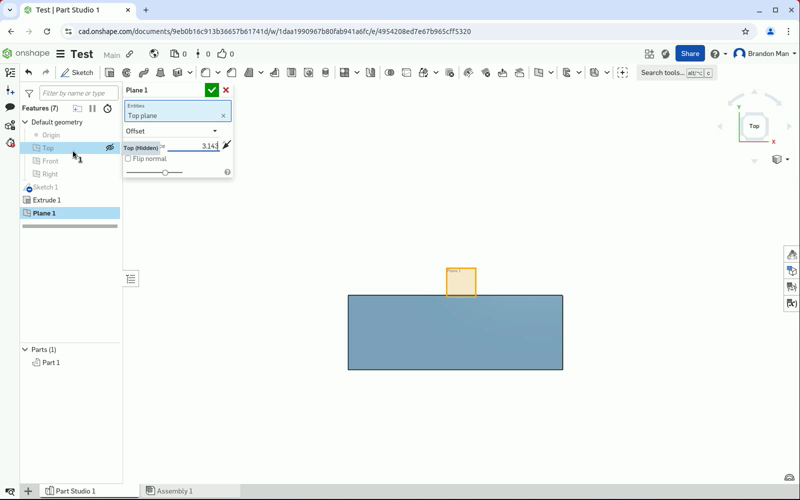
key(enter, 2)
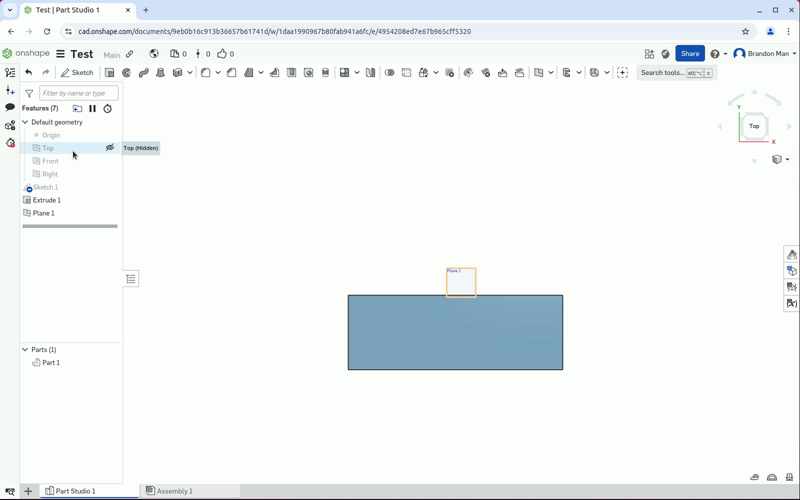
key(shift+s)
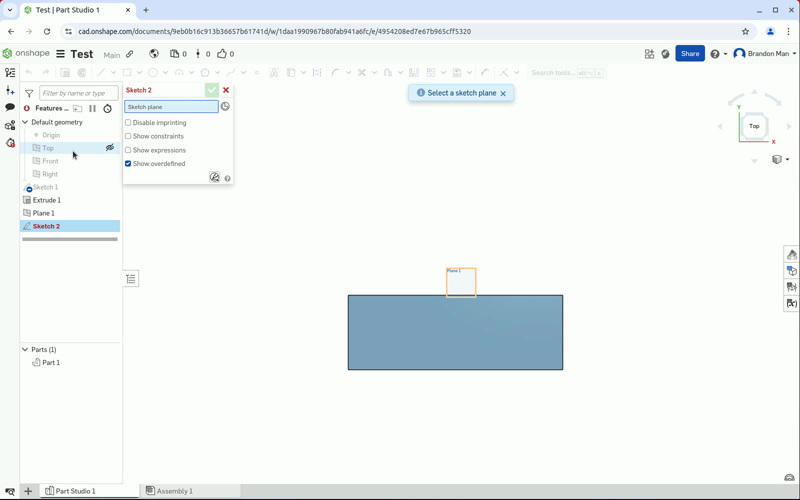
mouse_move(73, 215)
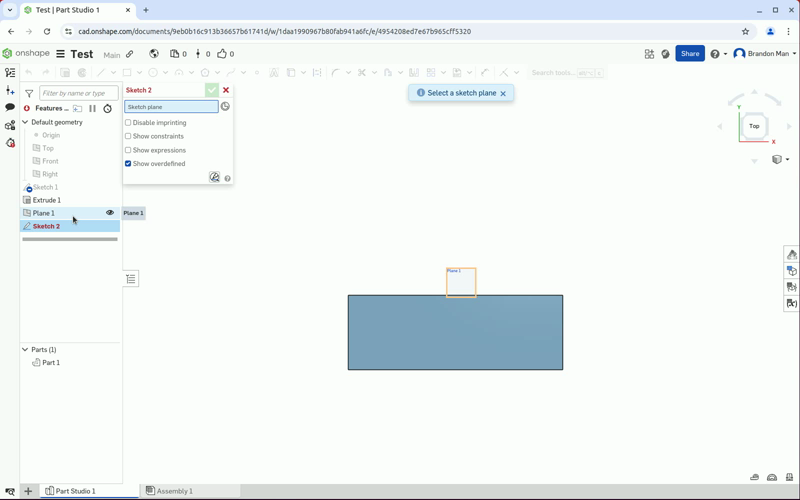
click(73, 215)
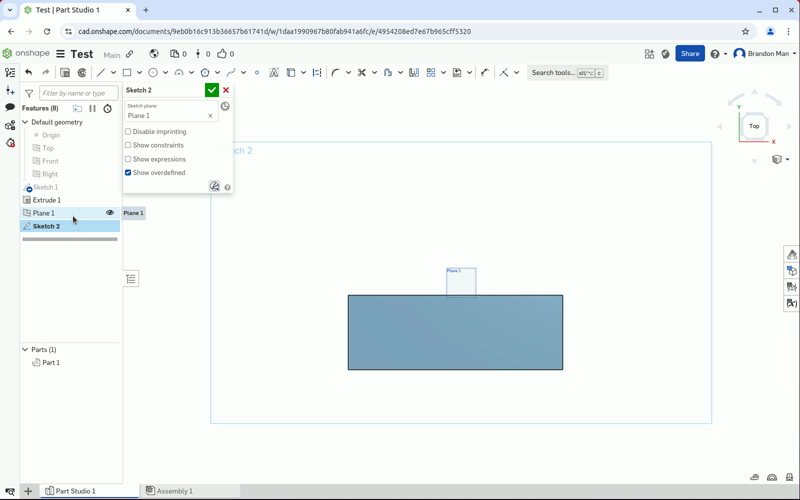
mouse_move(73, 352)
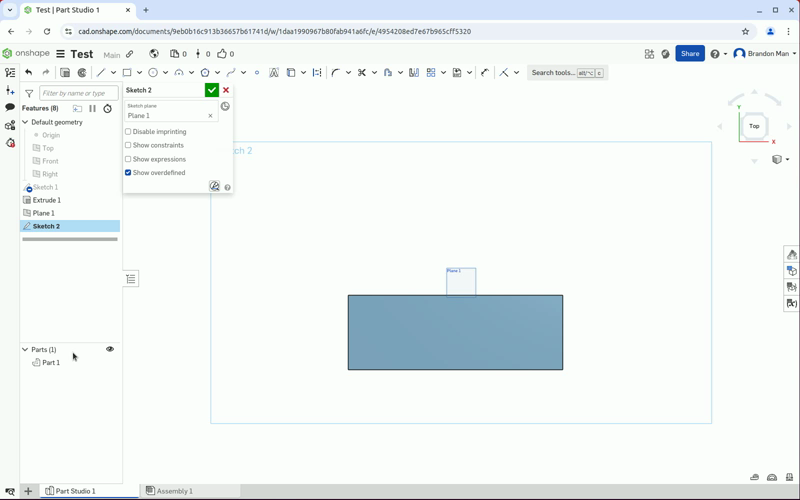
key(y)
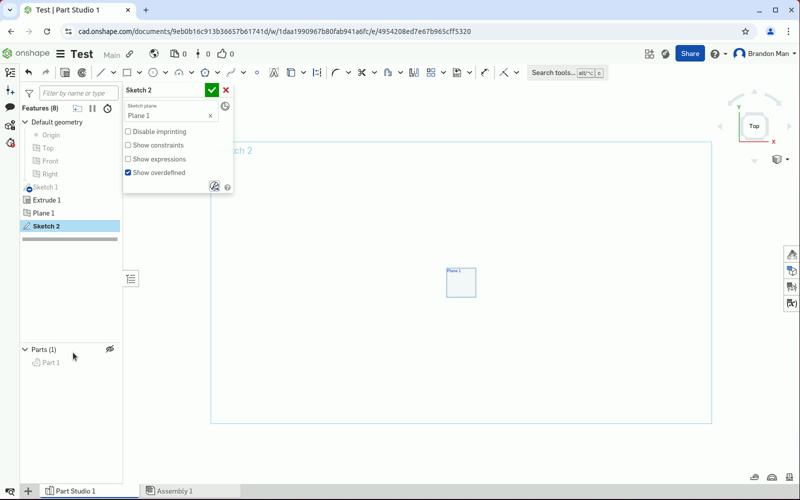
key(l)
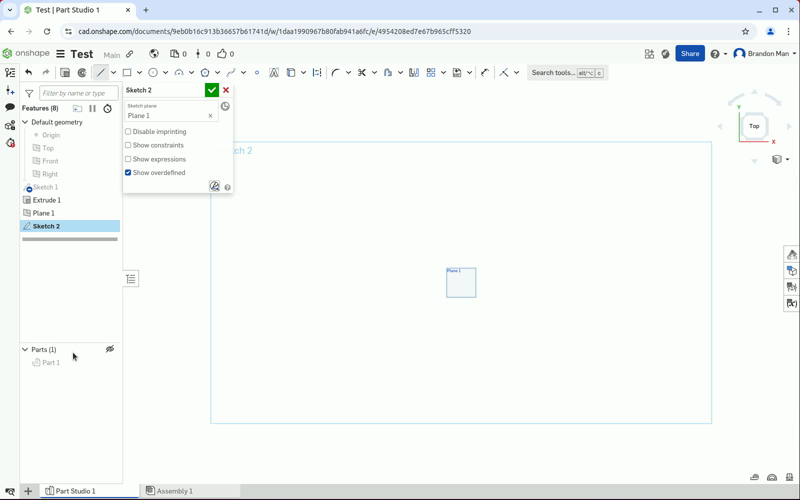
key_down(shift)
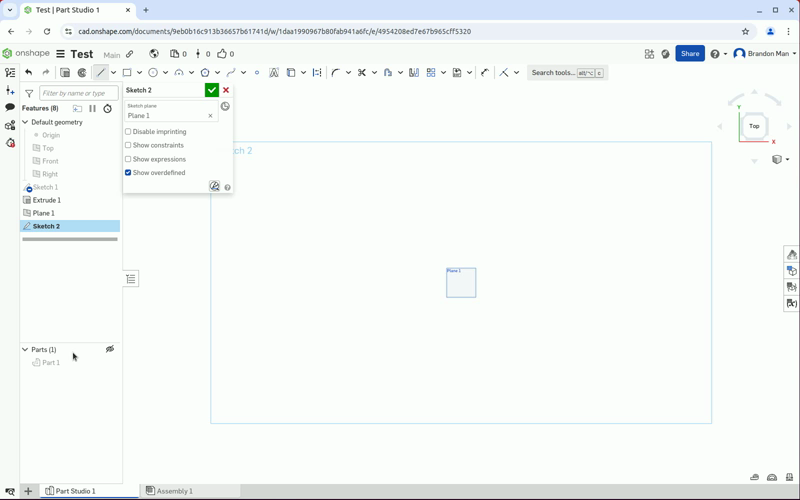
mouse_move(447, 333)
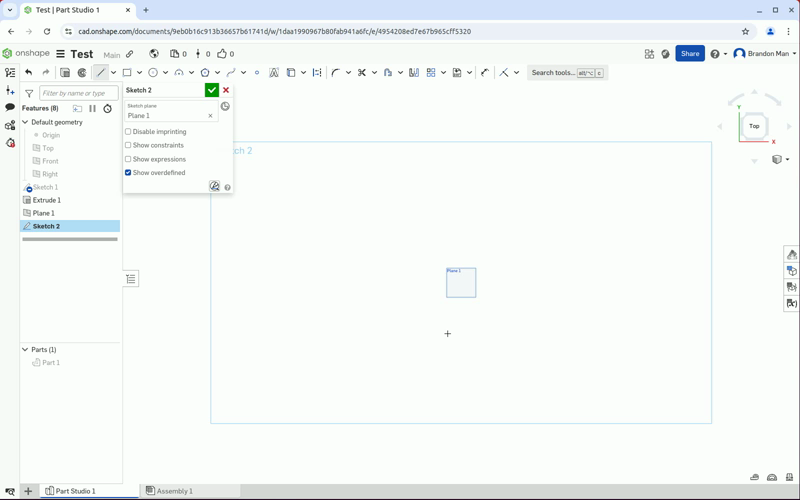
click(447, 333)
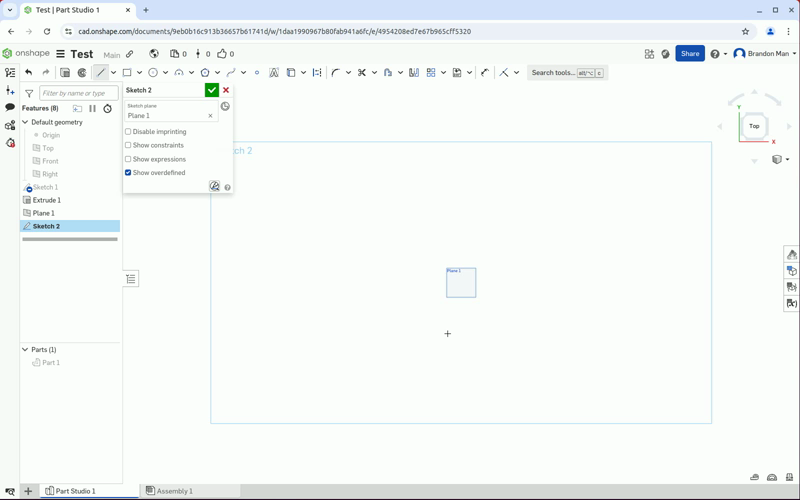
key_up(shift)
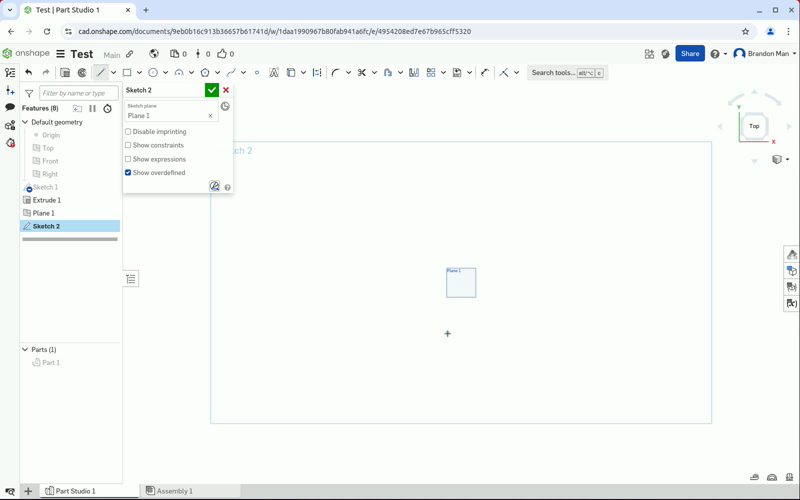
key_down(shift)
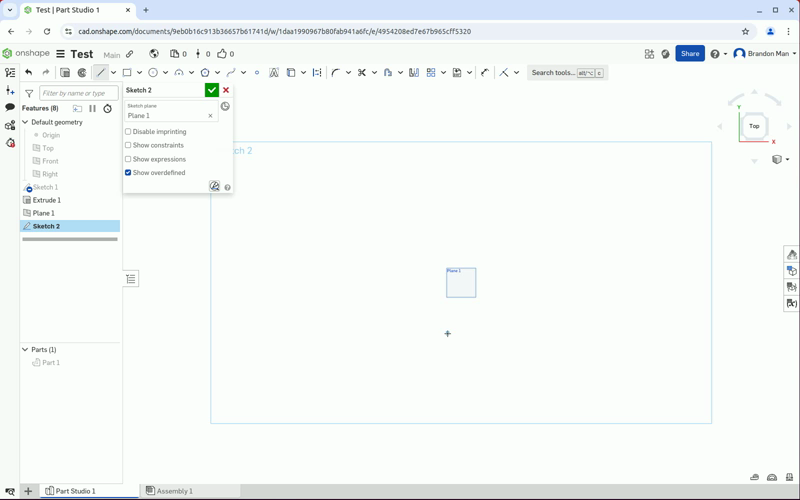
mouse_move(477, 333)
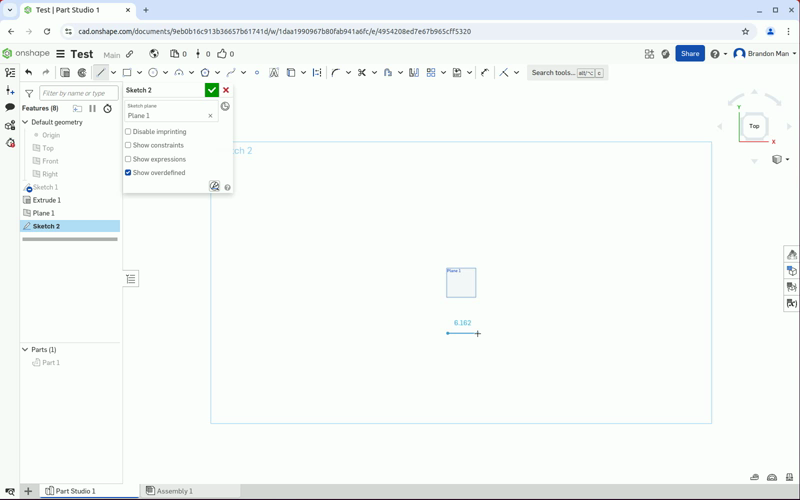
mouse_move(472, 333)
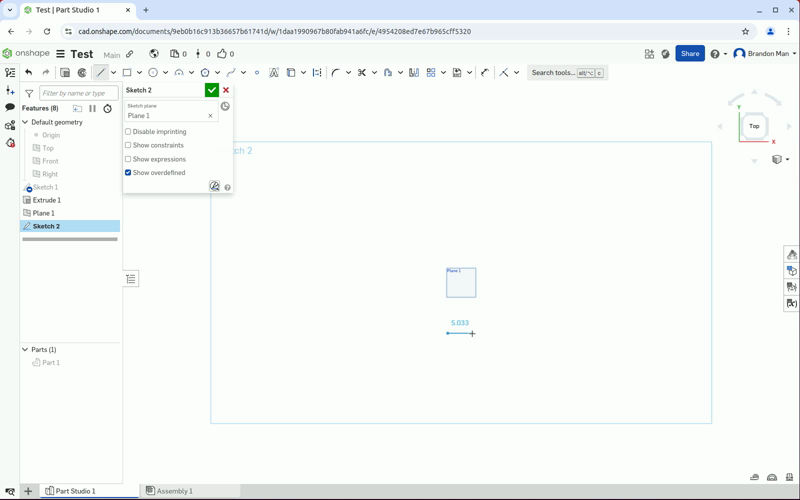
click(472, 333)
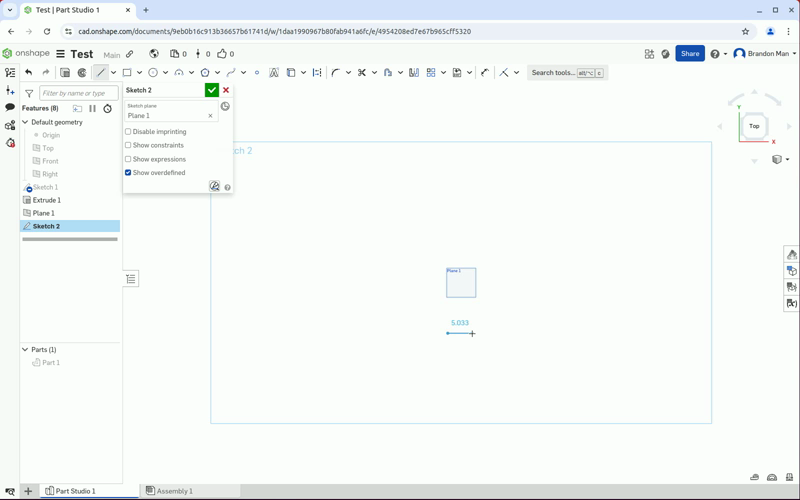
key_up(shift)
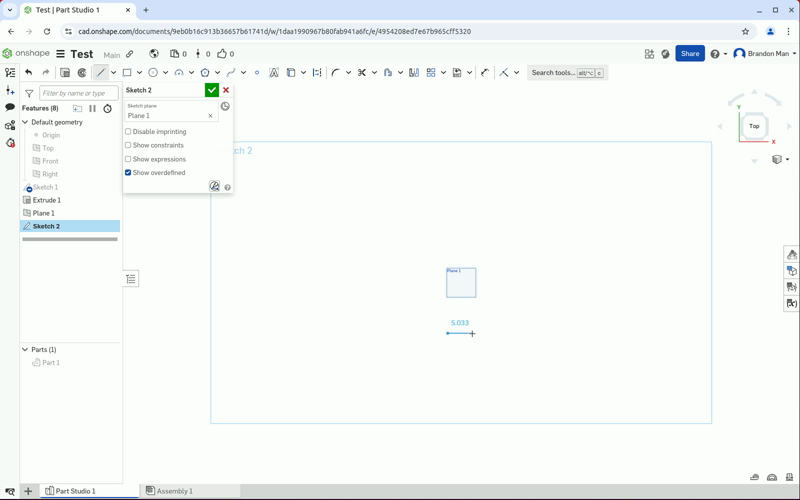
key_down(shift)
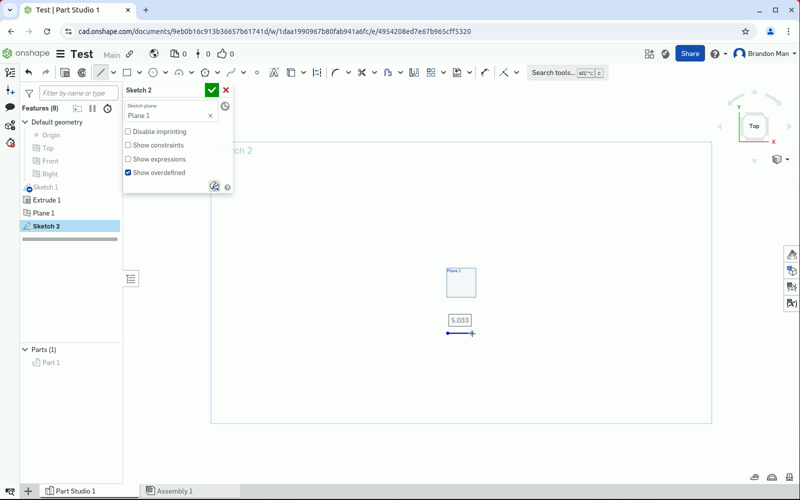
mouse_move(502, 333)
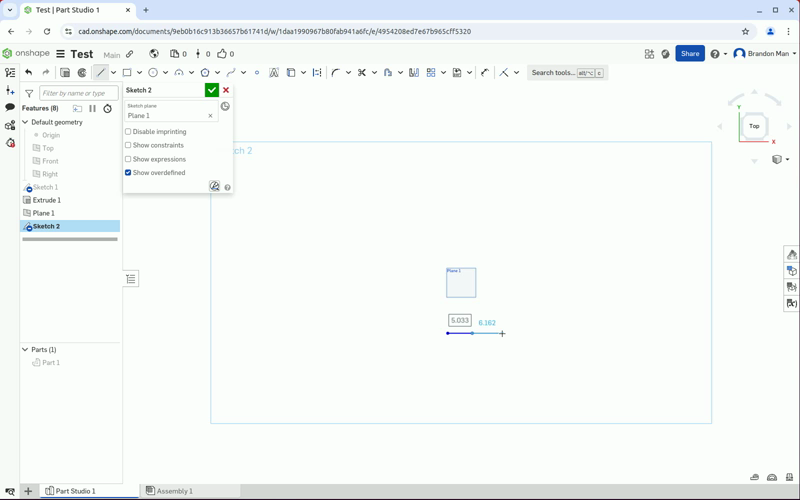
mouse_move(472, 323)
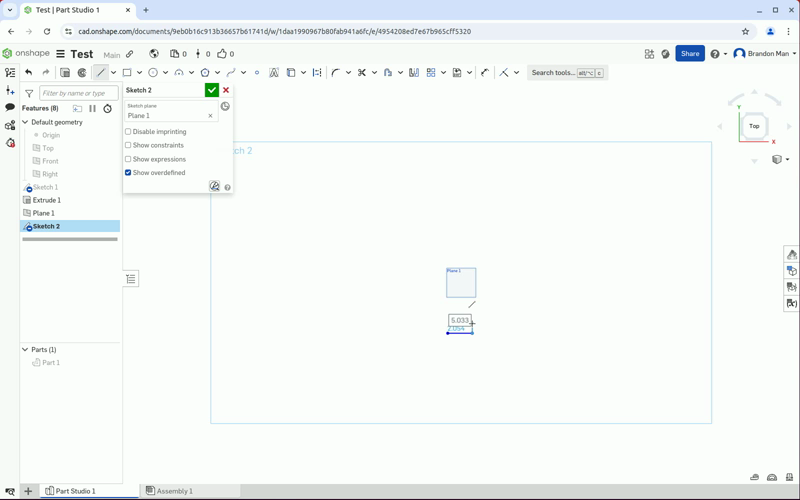
click(472, 323)
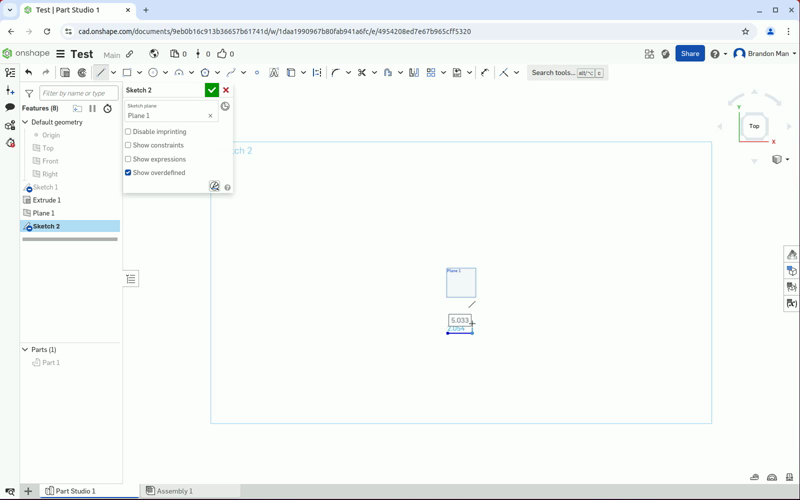
key_up(shift)
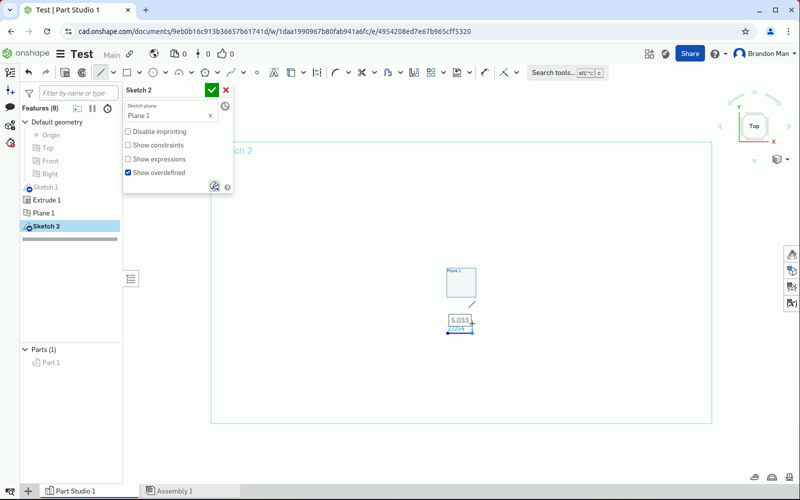
key_down(shift)
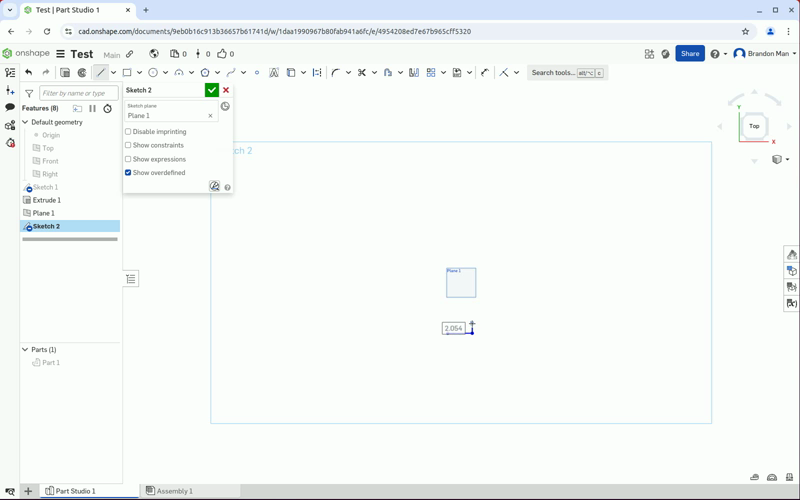
mouse_move(502, 323)
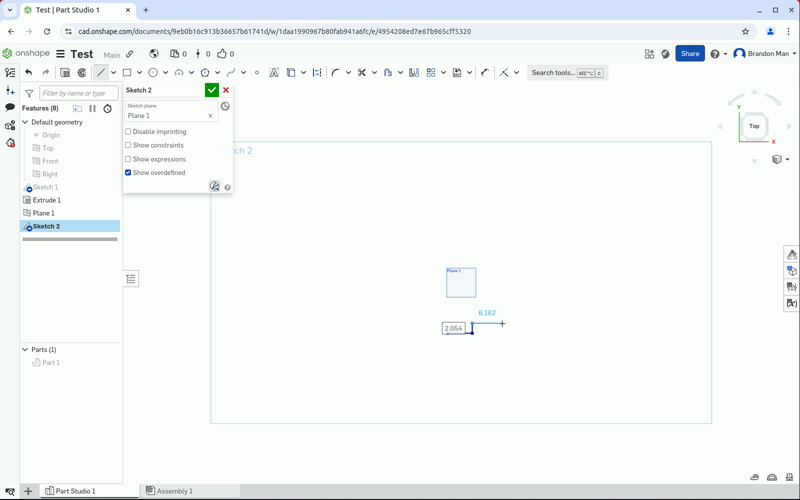
mouse_move(447, 323)
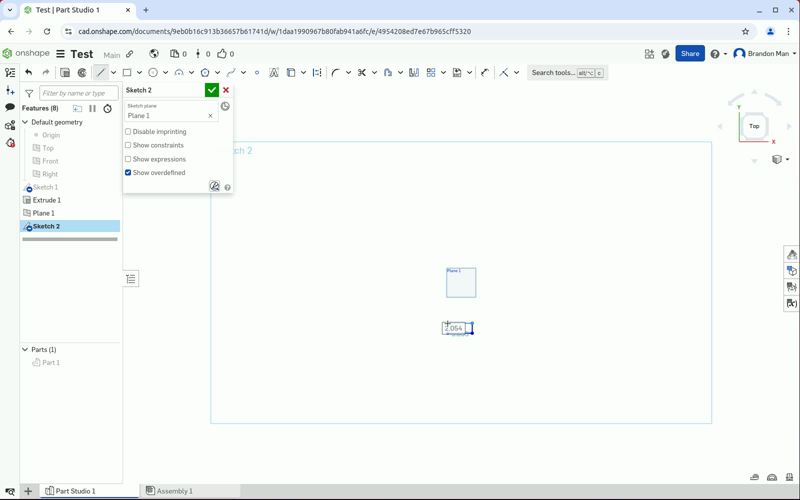
click(447, 323)
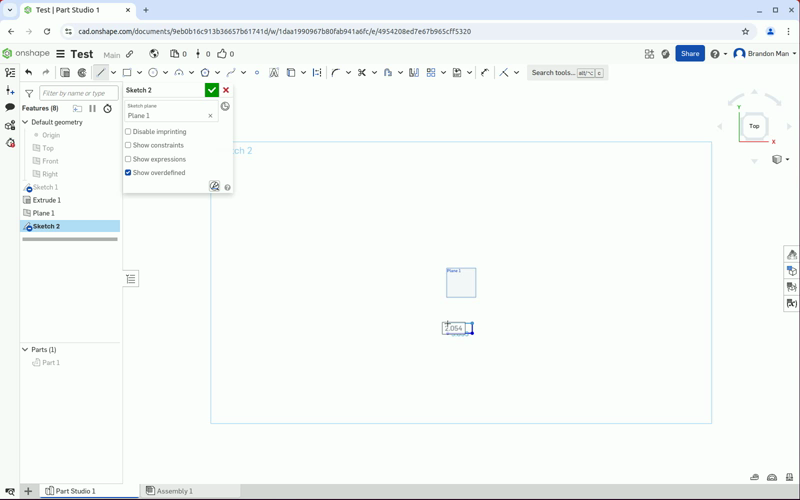
key_up(shift)
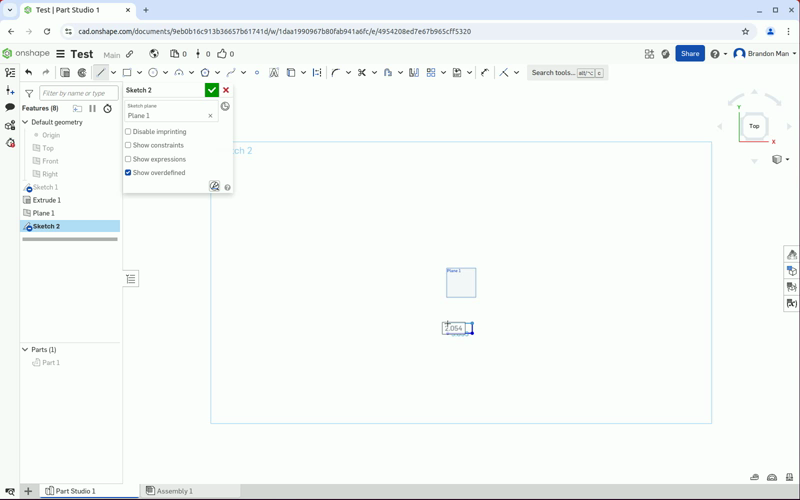
mouse_move(477, 323)
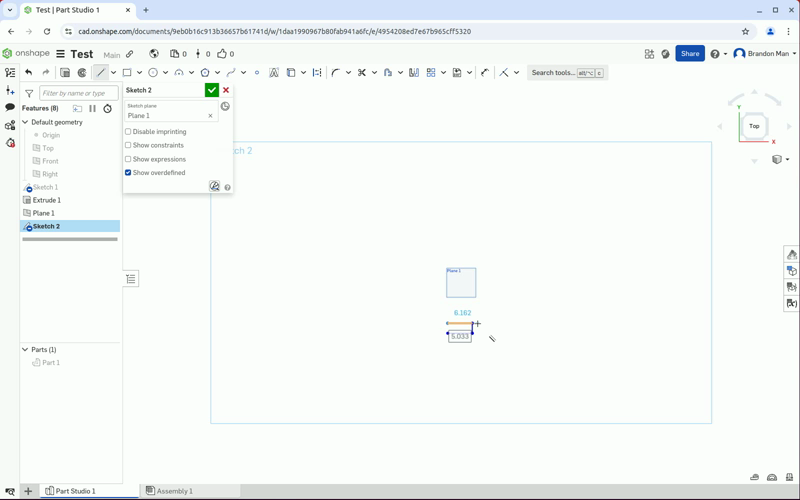
key_down(shift)
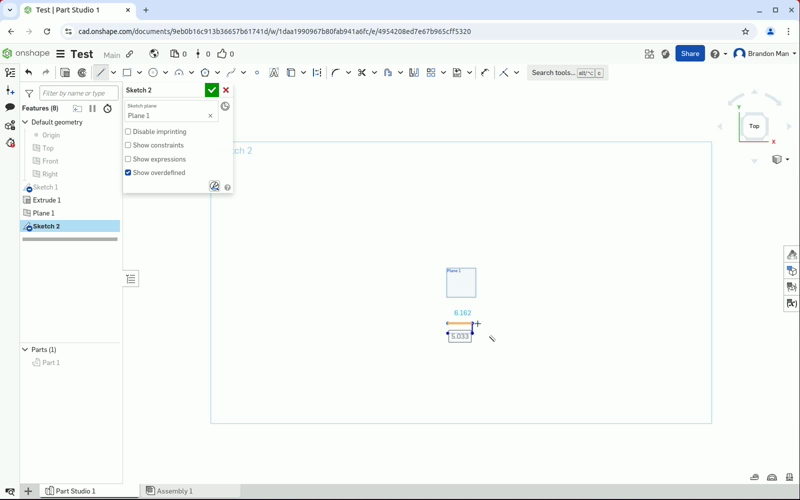
mouse_move(447, 333)
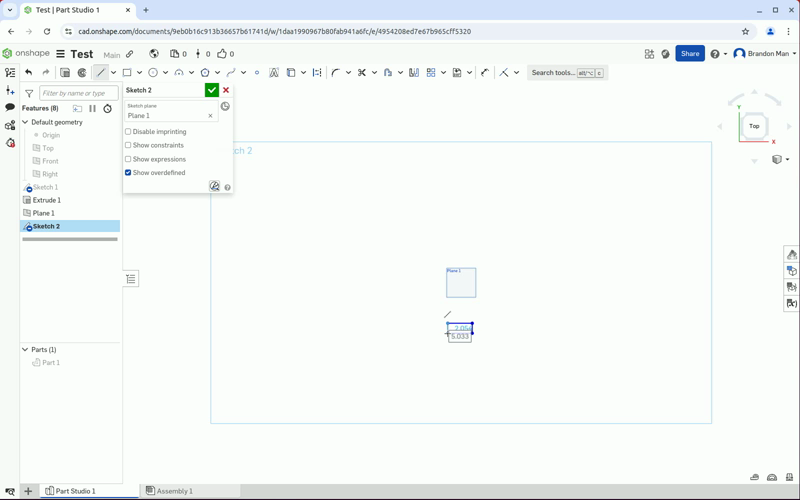
key_up(shift)
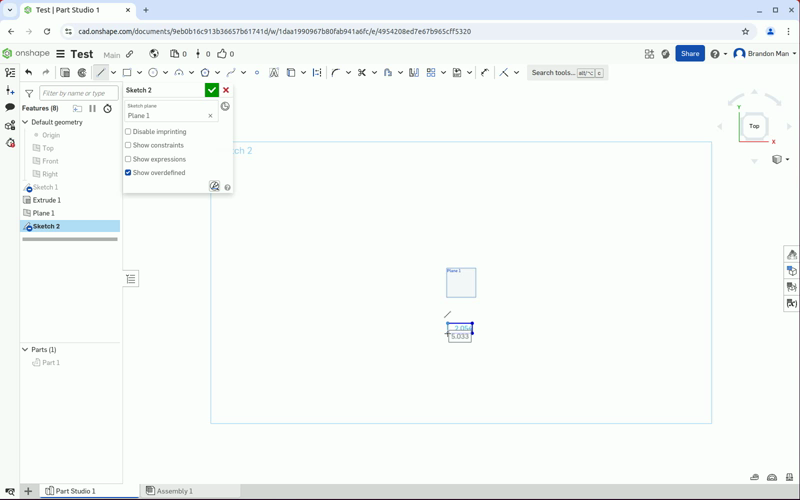
click(447, 333)
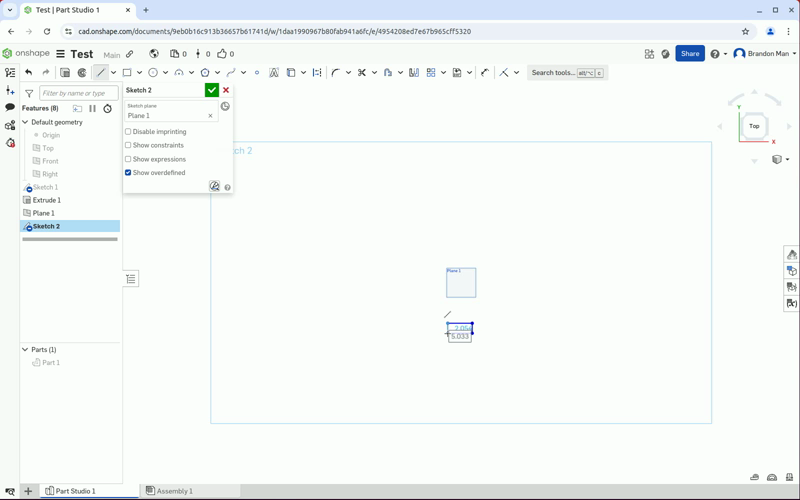
key(esc)
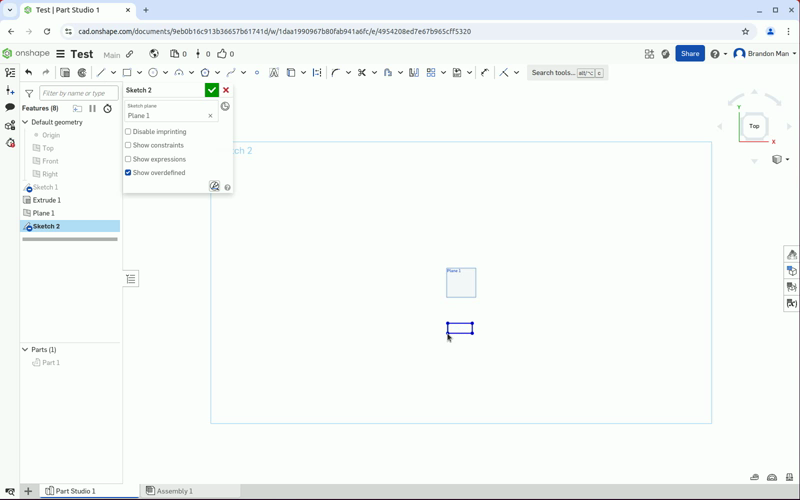
mouse_move(470, 323)
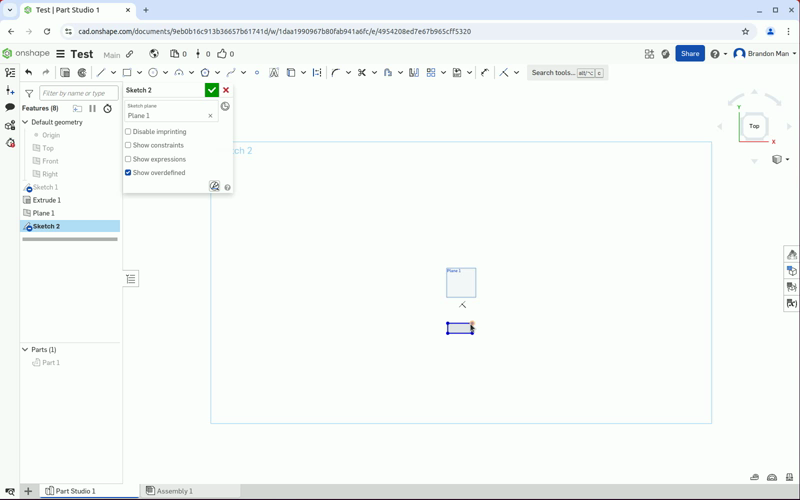
scroll(6)
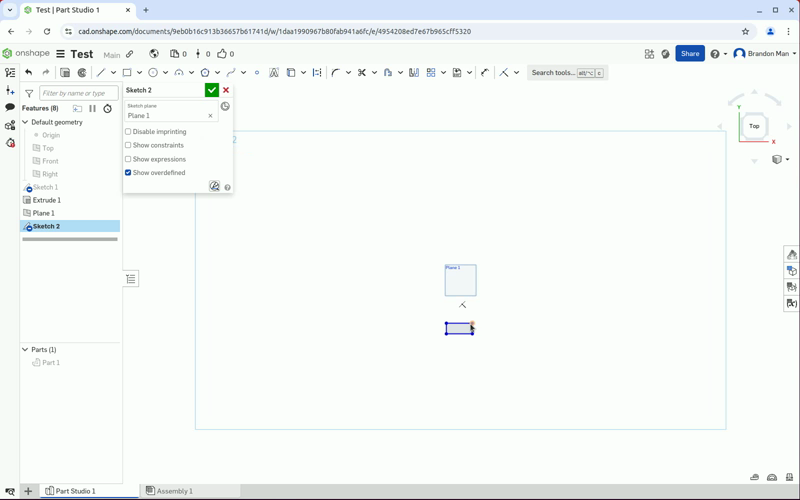
scroll(6)
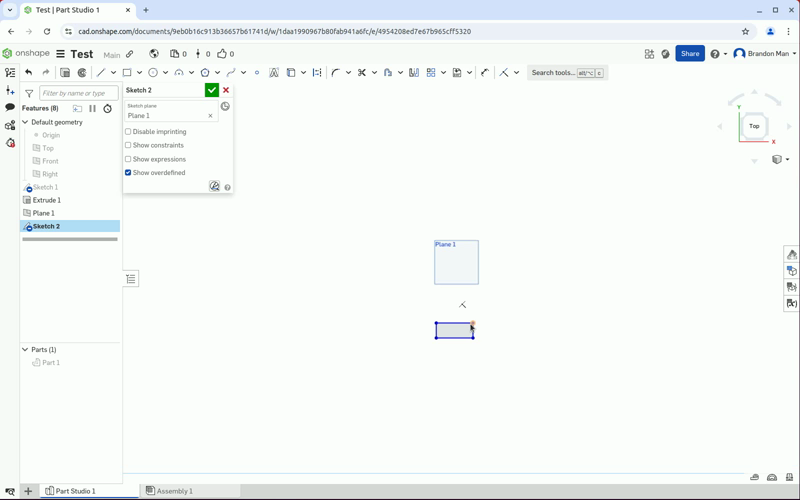
scroll(6)
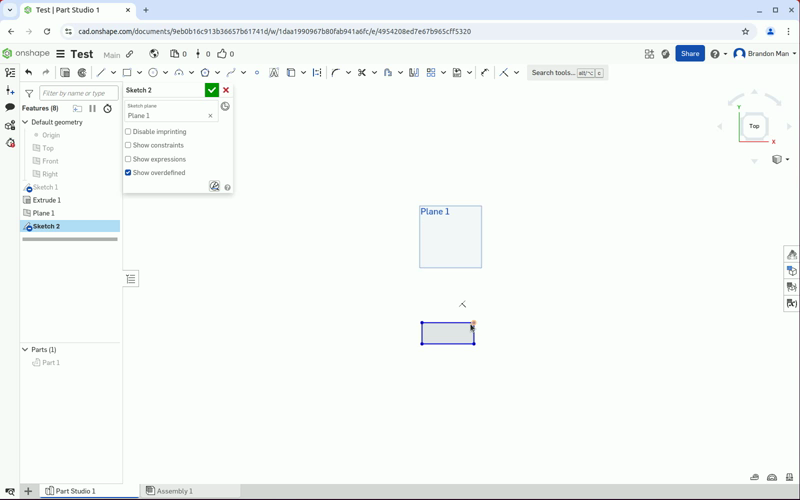
scroll(6)
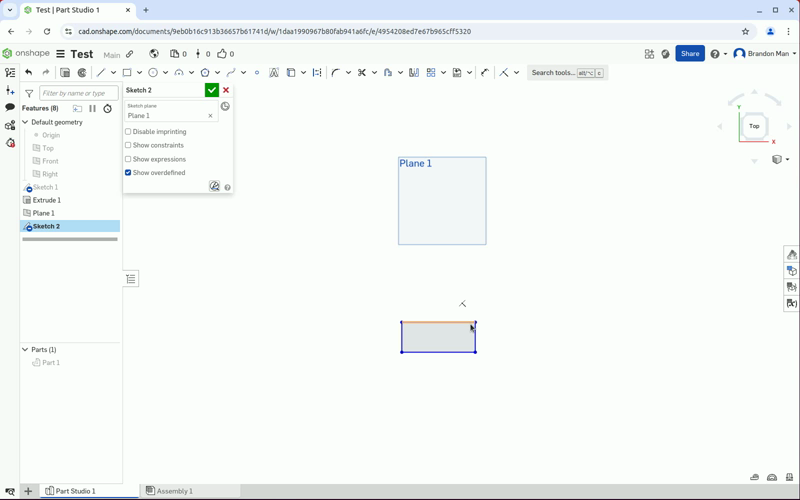
scroll(6)
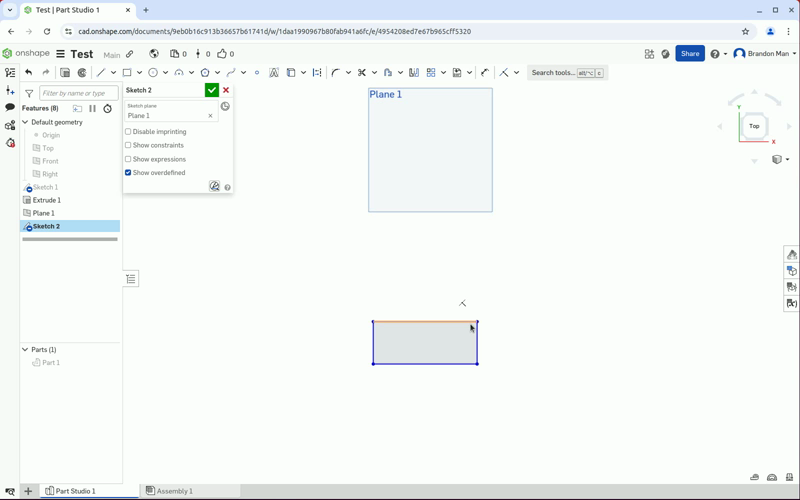
scroll(6)
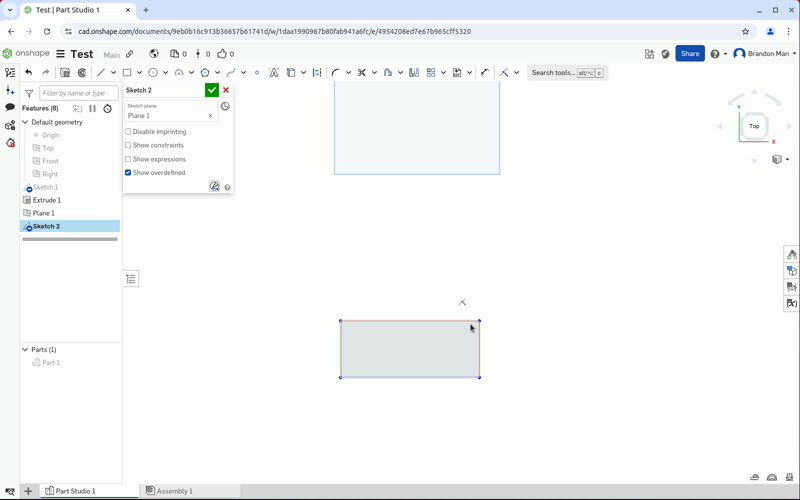
scroll(6)
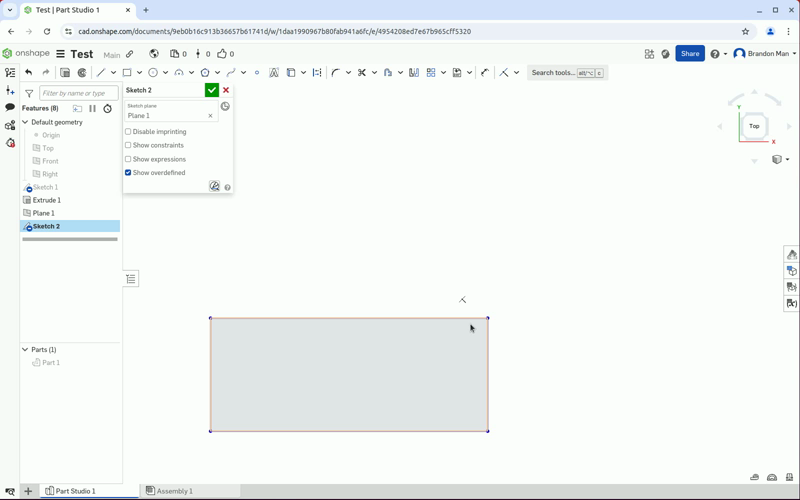
click(470, 323)
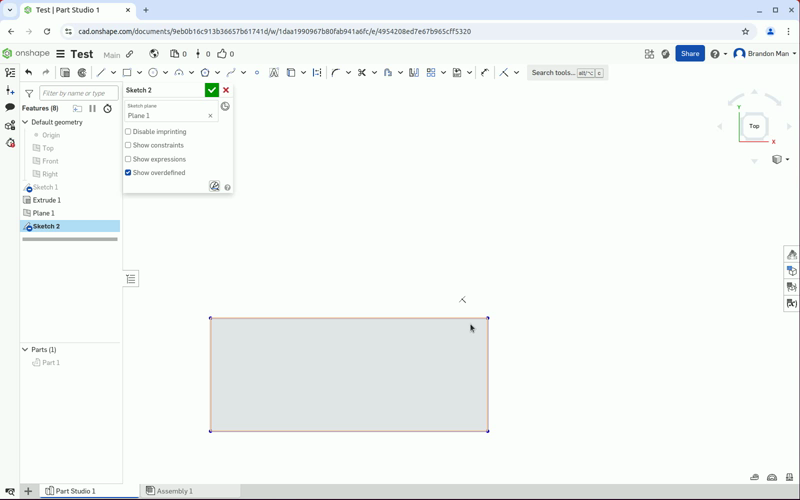
scroll(-6)
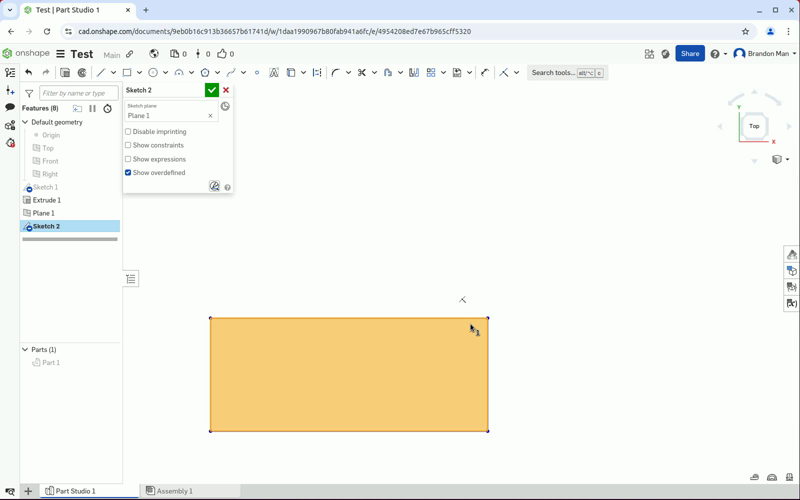
scroll(-6)
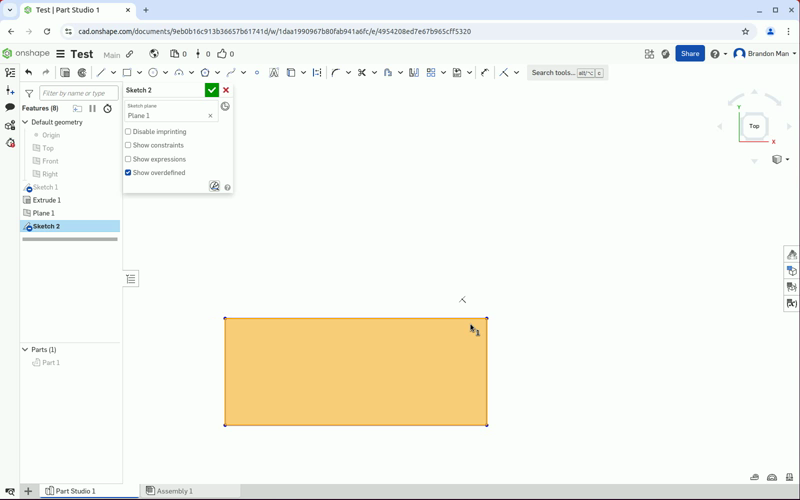
scroll(-6)
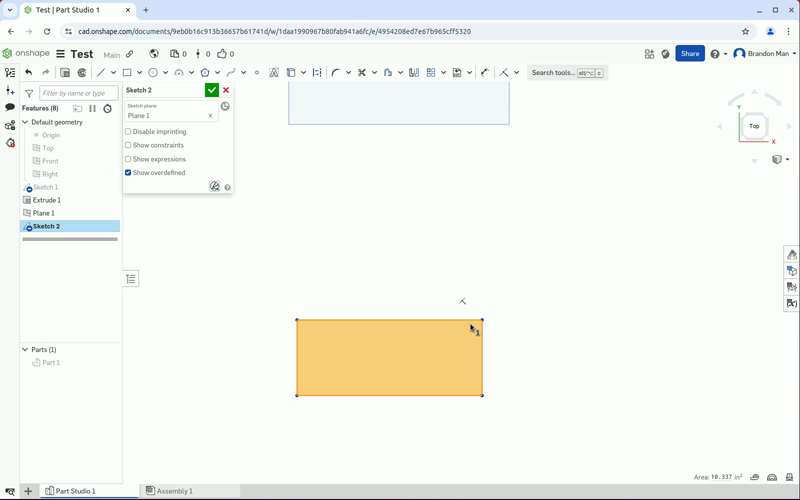
scroll(-6)
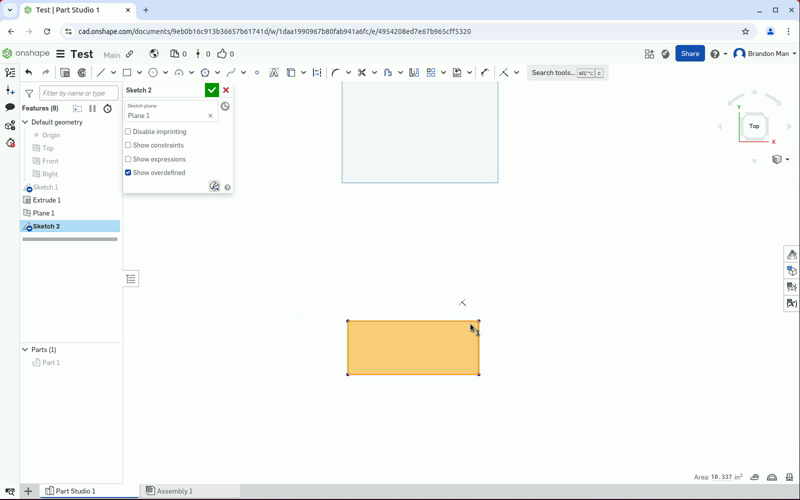
scroll(-6)
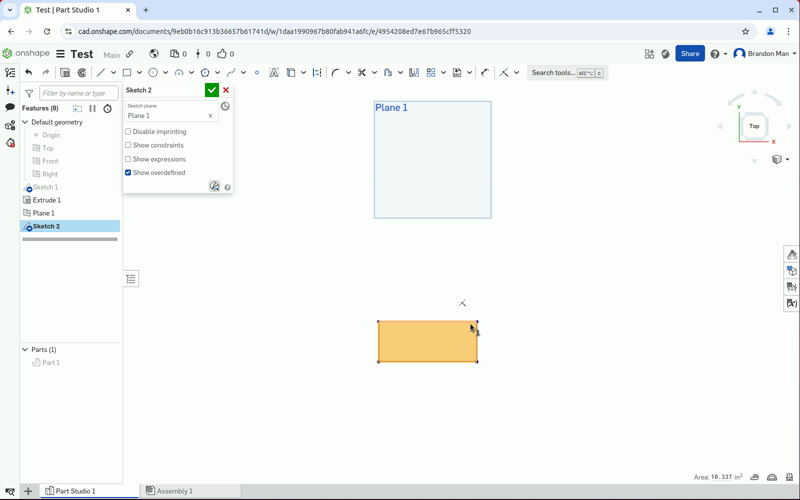
scroll(-6)
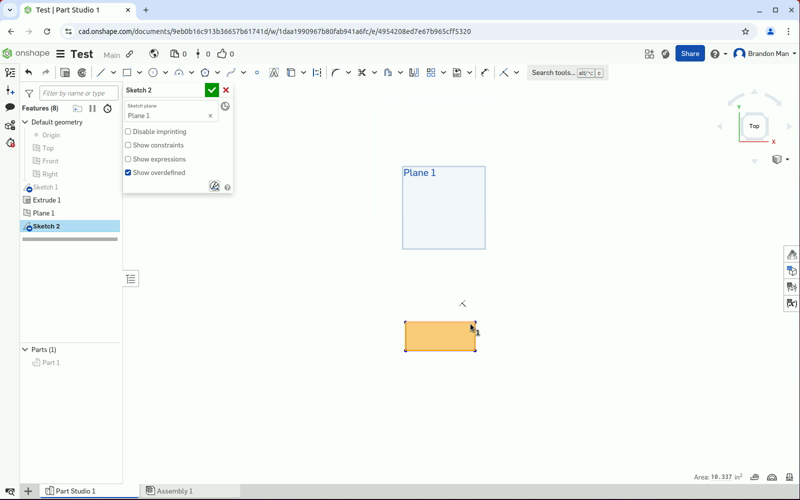
scroll(-6)
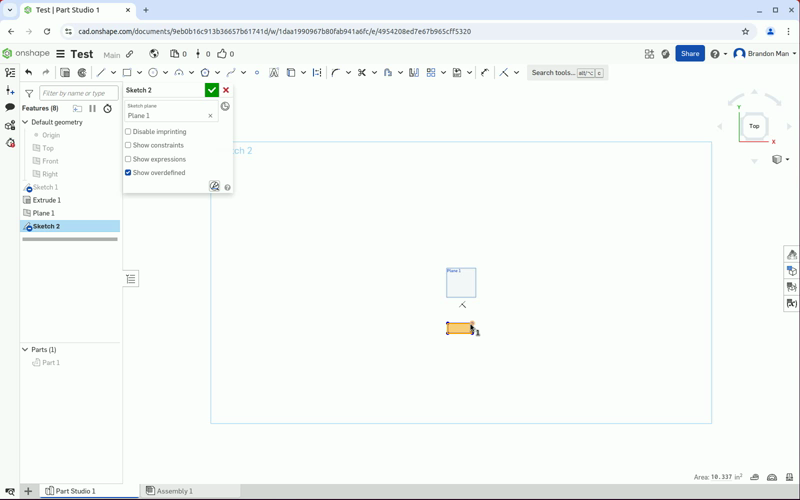
mouse_move(73, 352)
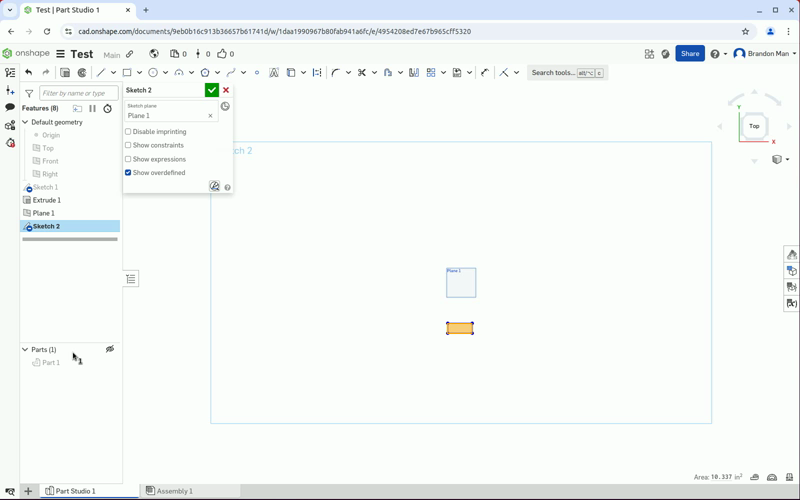
key(shift+y)
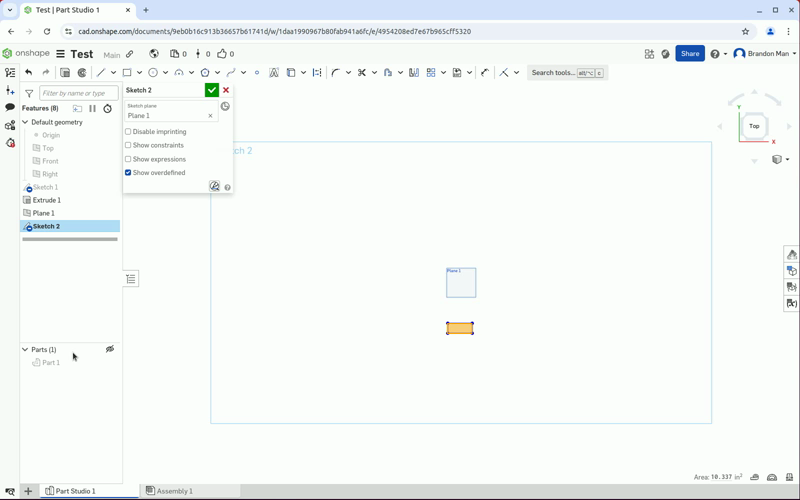
key(shift+e)
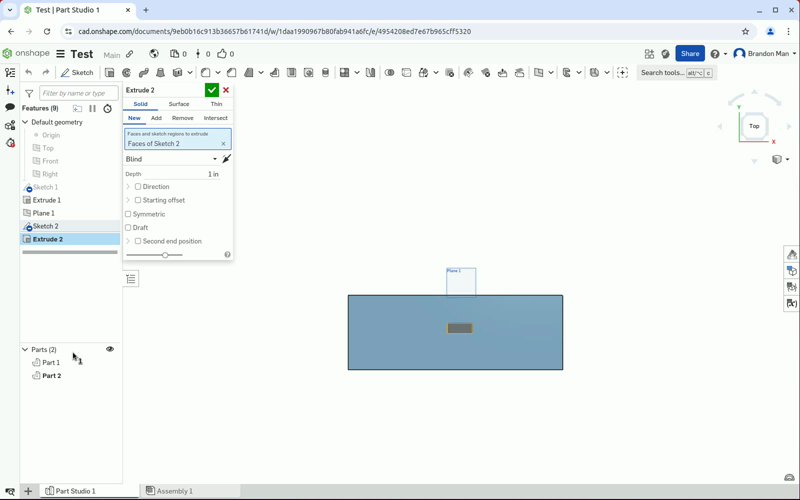
mouse_move(143, 106)
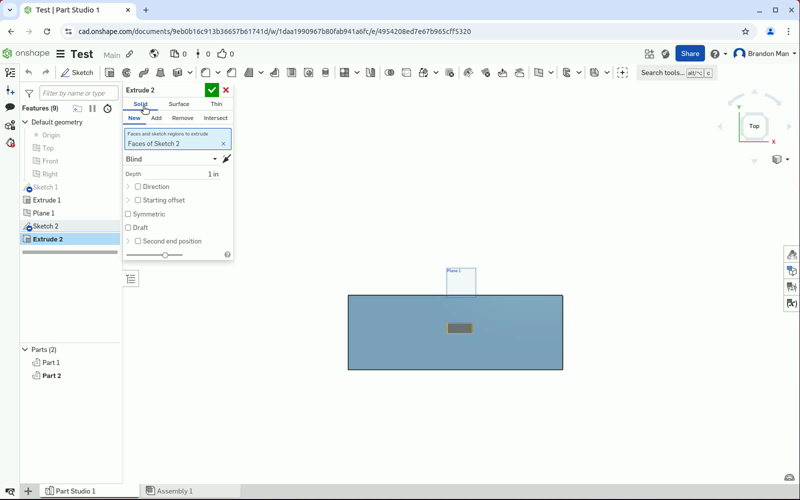
click(143, 106)
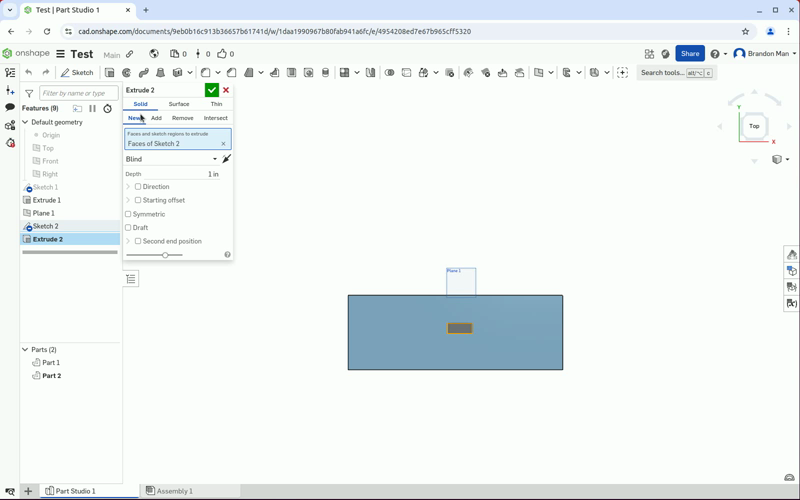
mouse_move(137, 120)
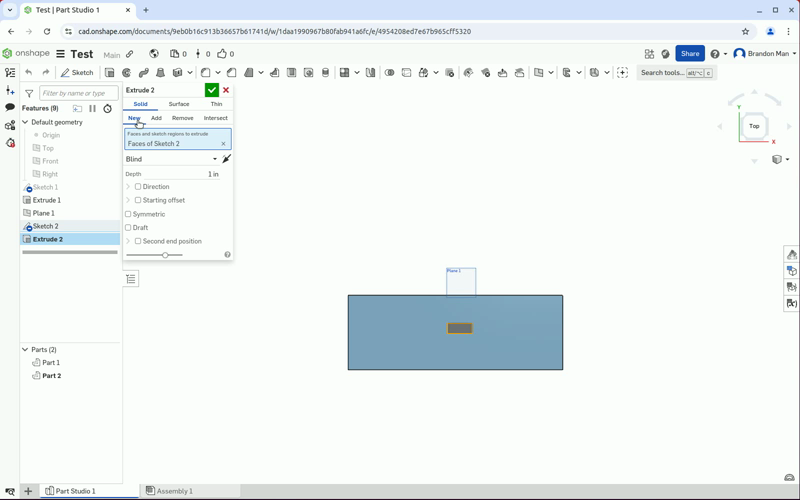
click(137, 120)
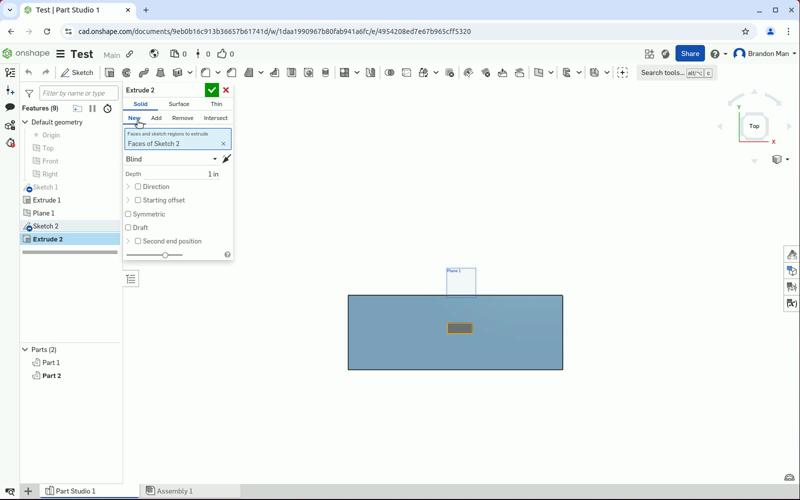
key(tab, 4)
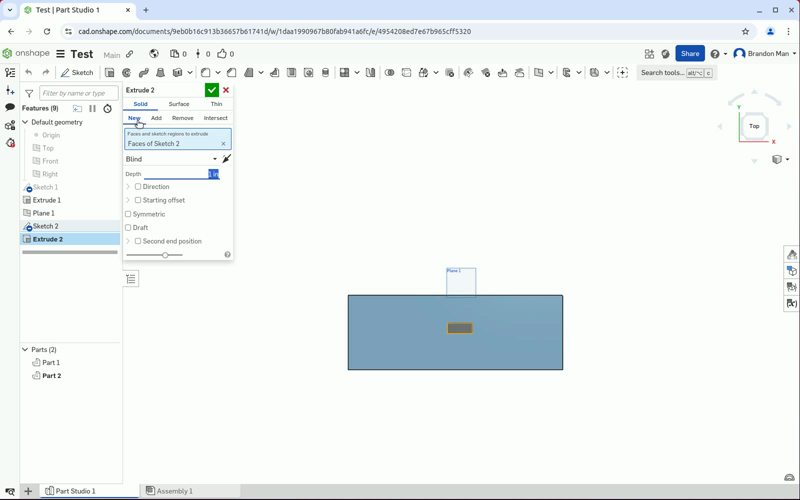
text(4.574)
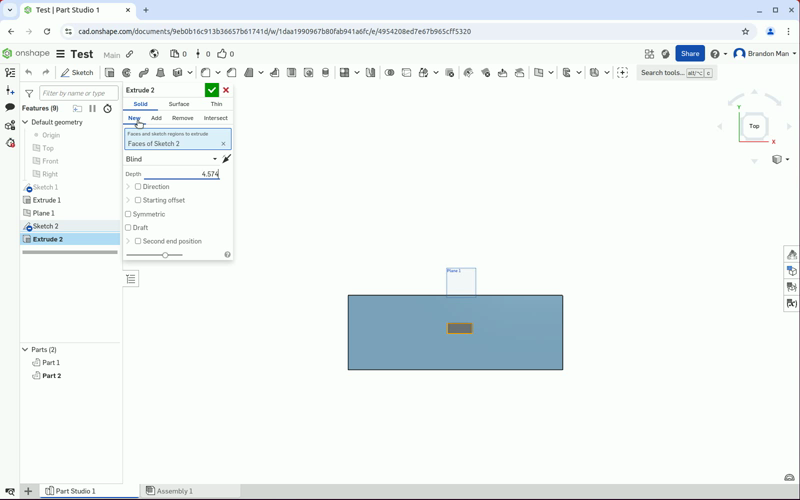
key(enter)
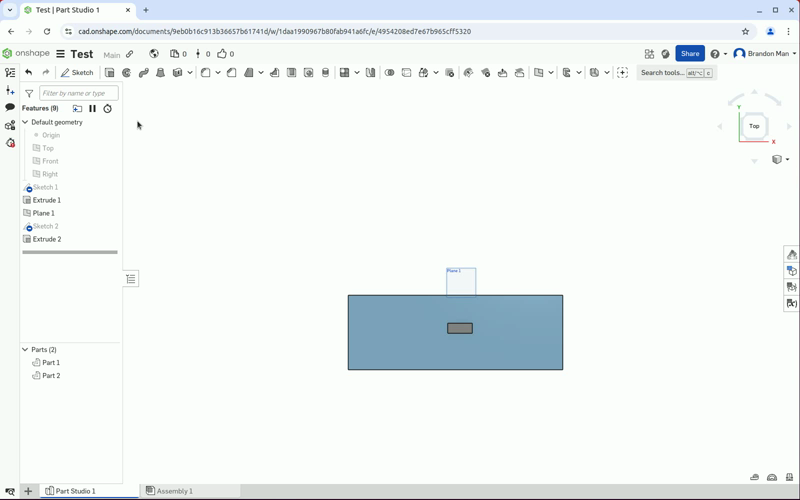
key(shift+h)
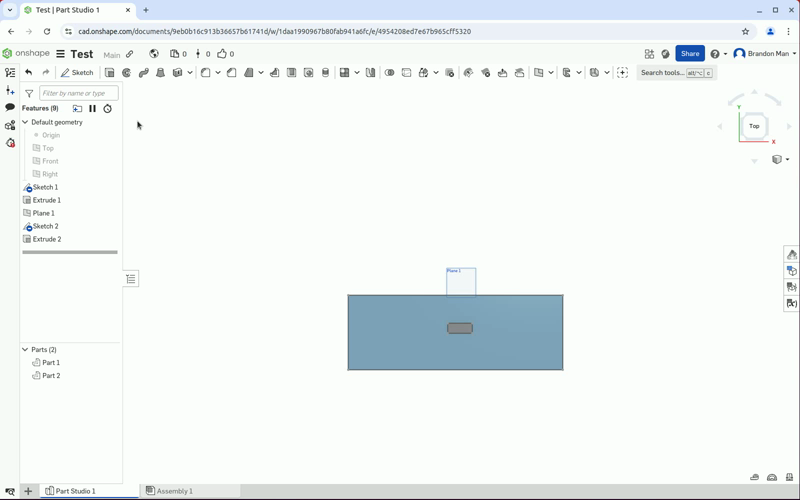
key(shift+h)
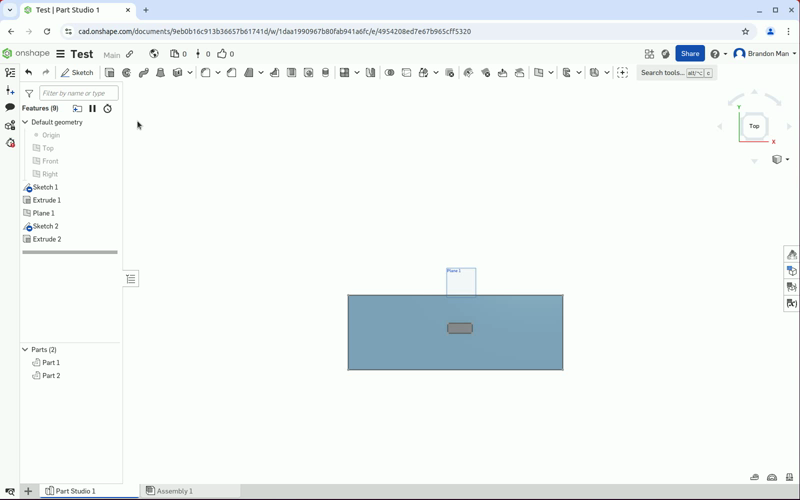
key(shift+7)
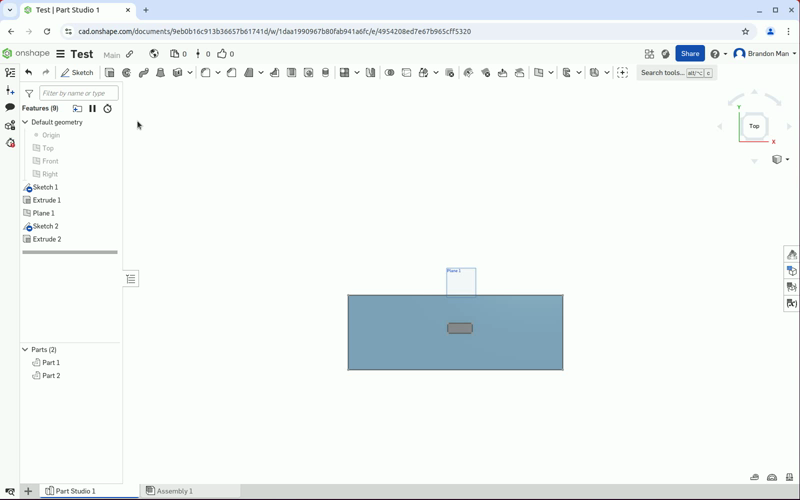
key(up, 3)
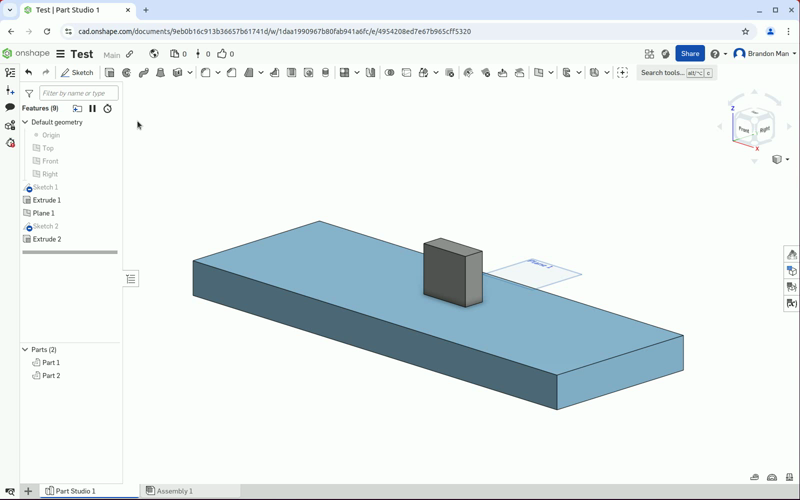
key(left, 3)
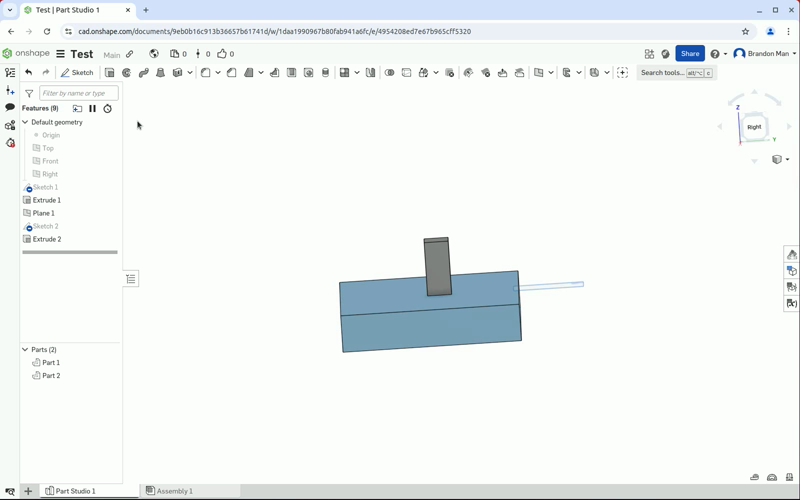
key(right, 3)
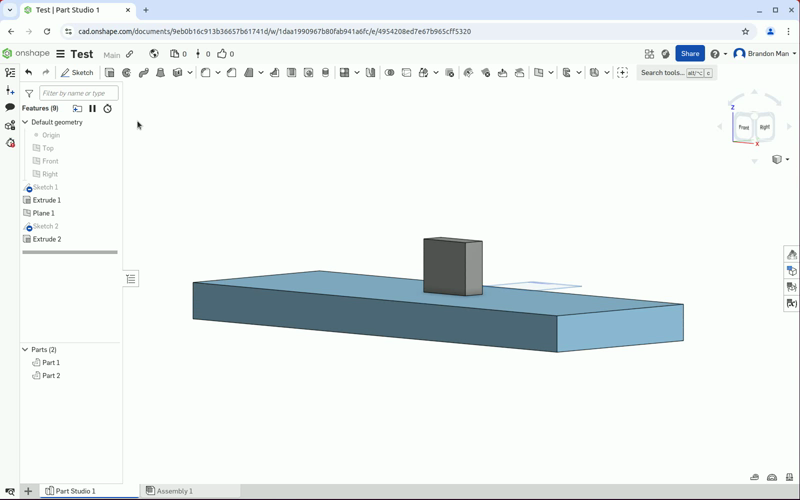
key(down, 3)
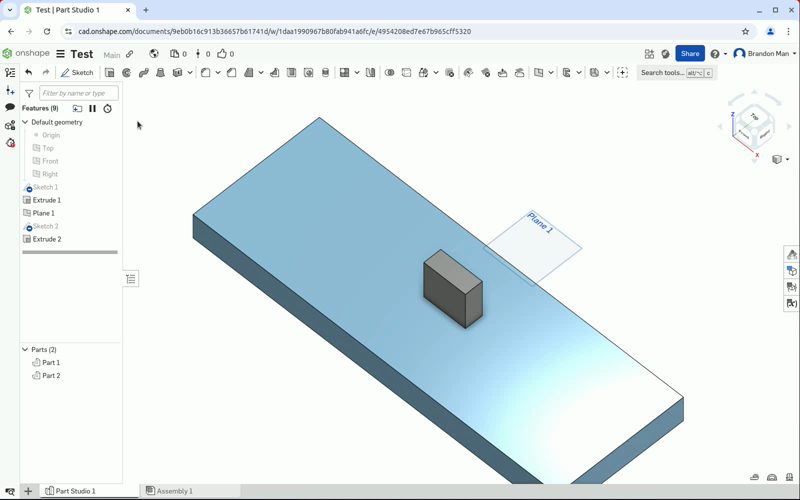
mouse_move(73, 189)
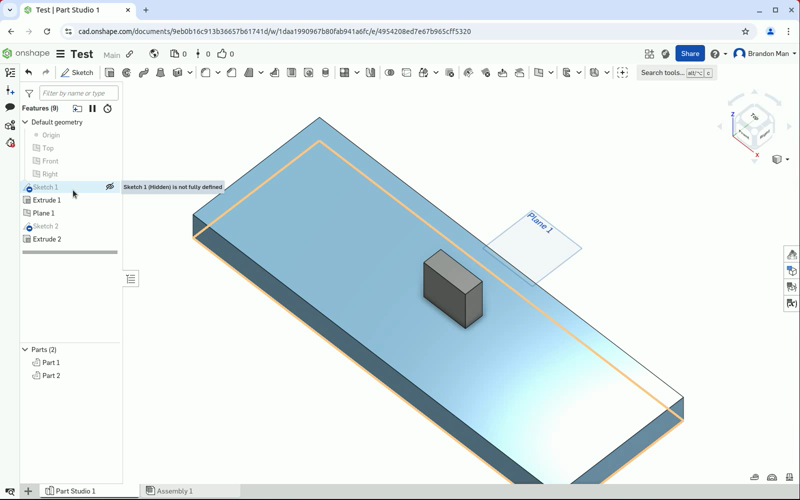
click(73, 189)